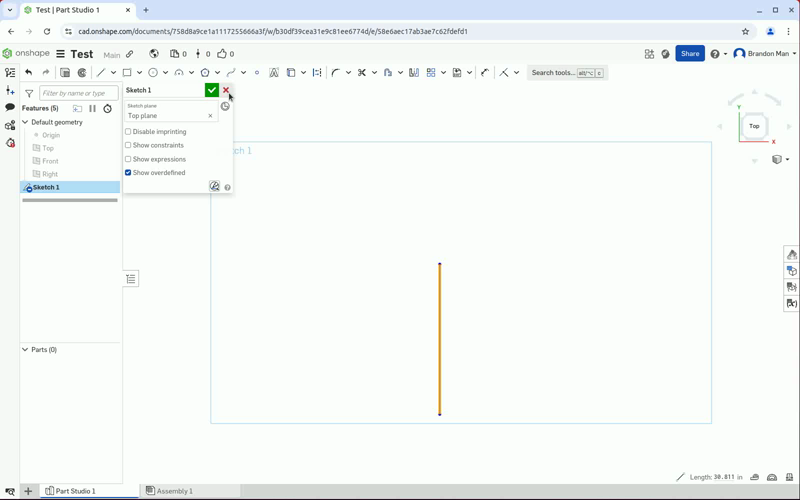
key(shift+h)
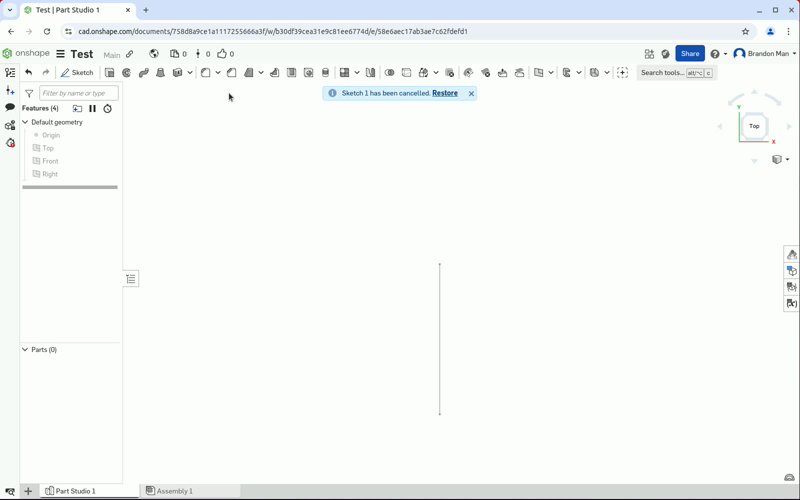
mouse_move(73, 352)
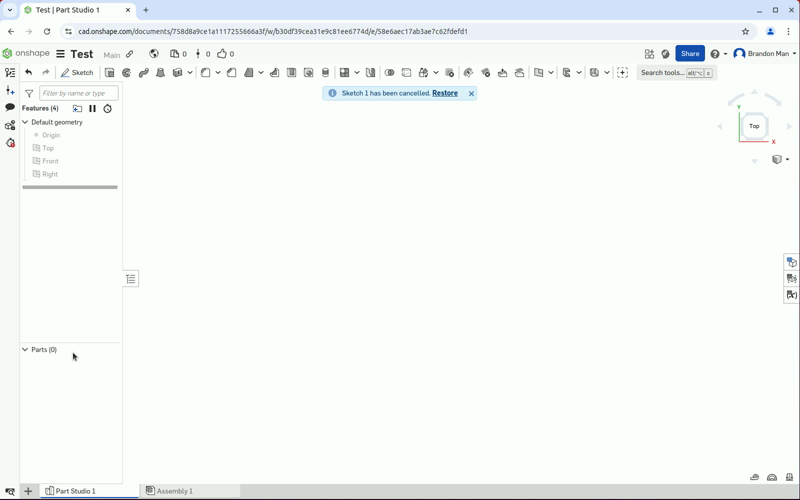
key(y)
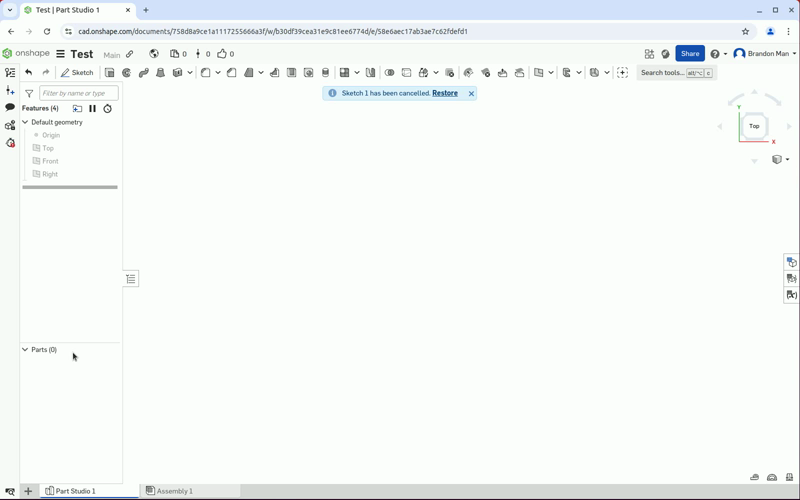
key(shift+p)
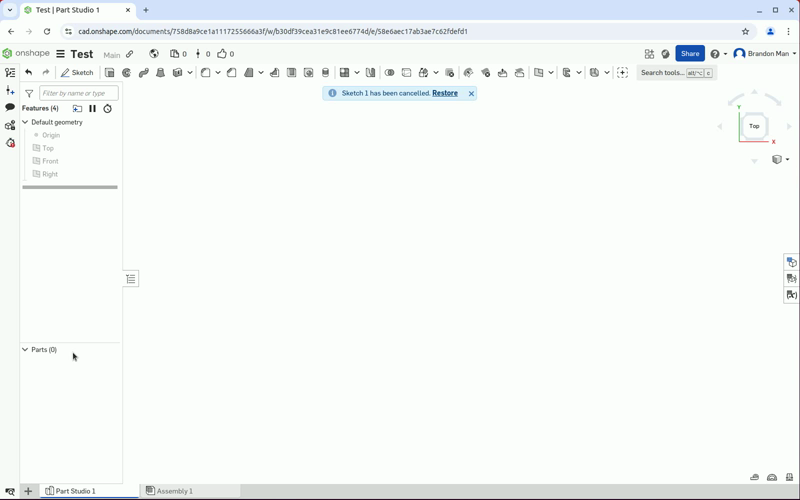
key(space)
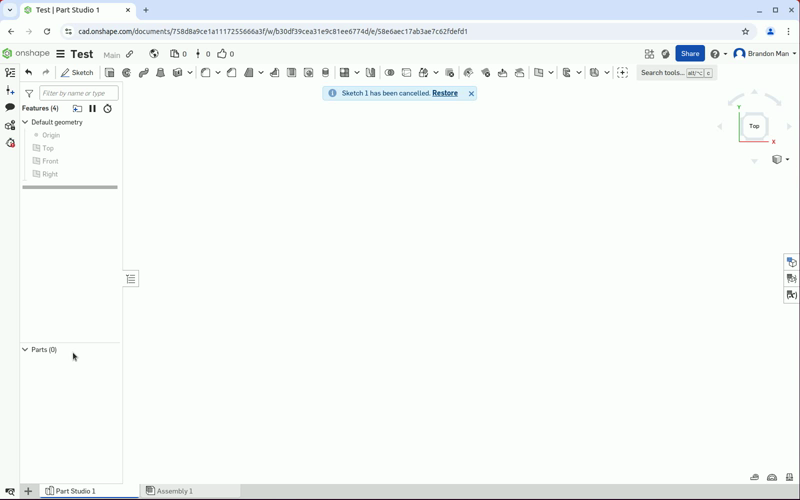
key_down(shift)
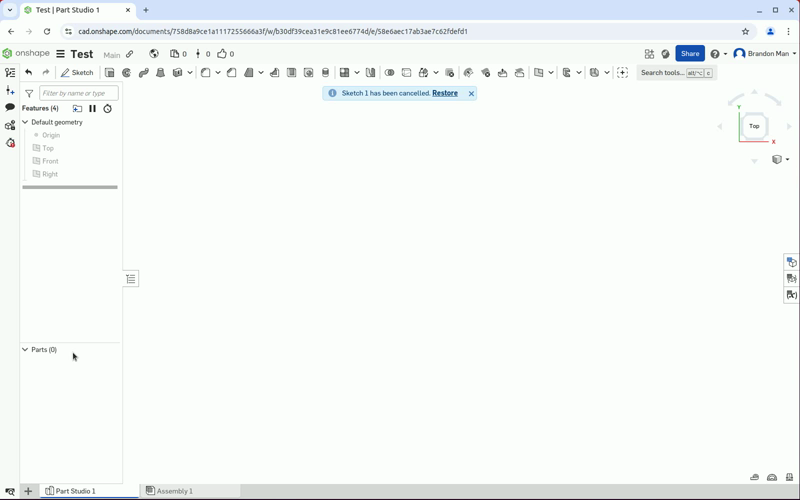
key(up)
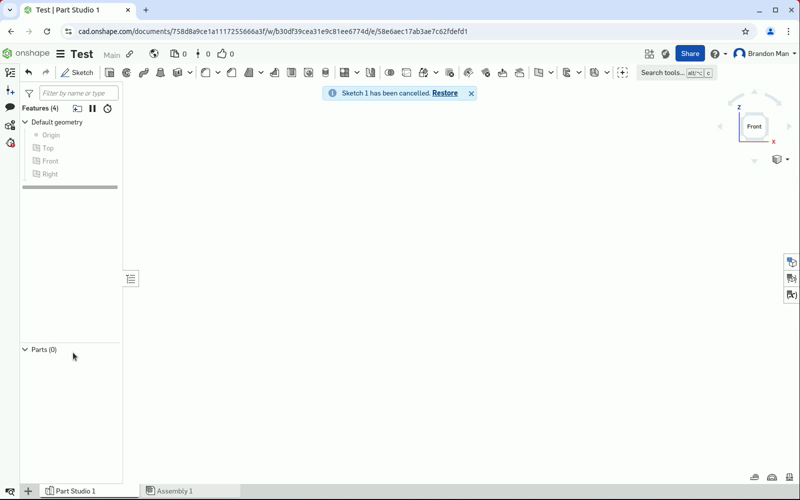
key_up(shift)
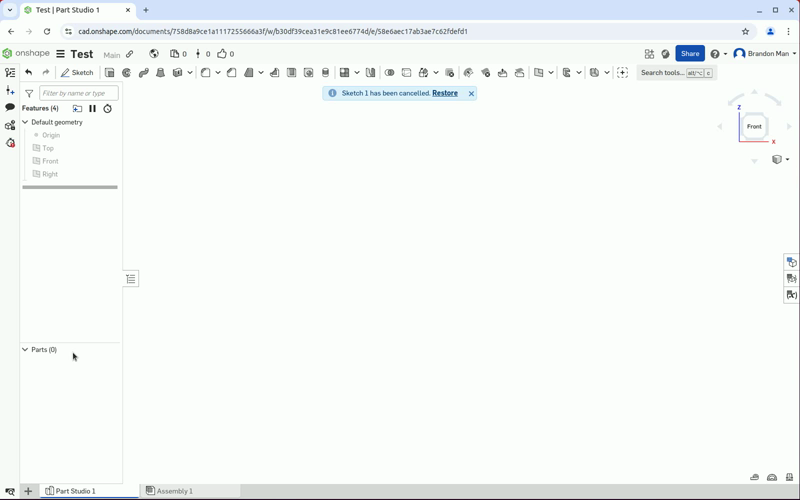
mouse_move(73, 352)
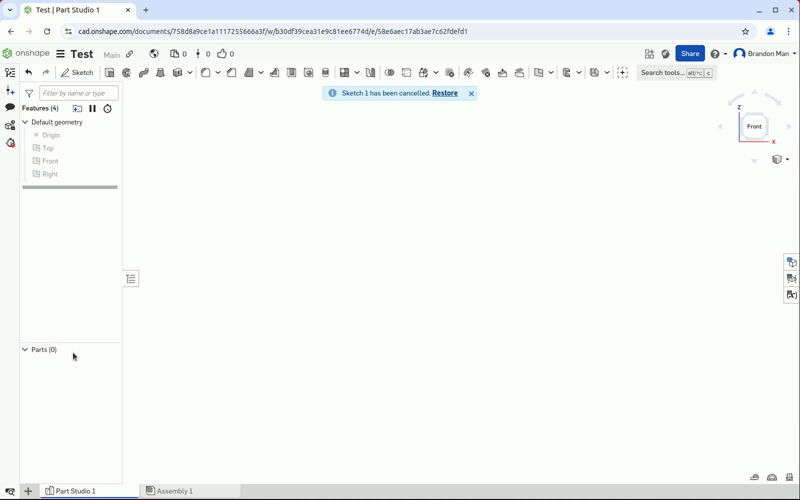
key(shift+y)
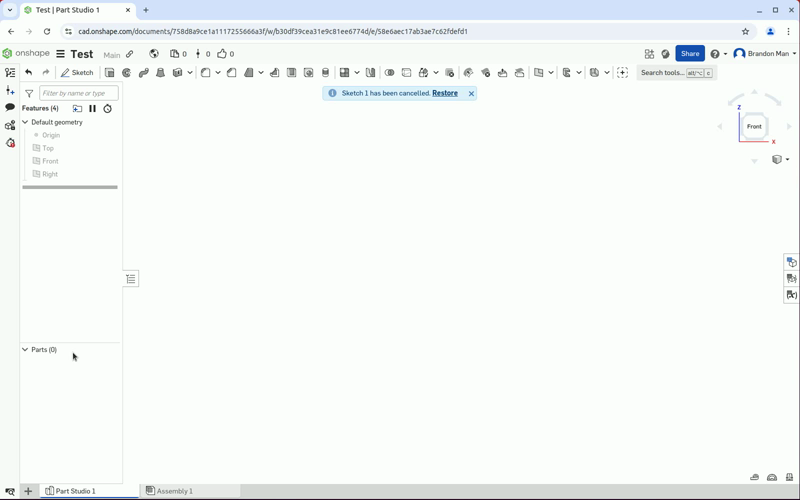
key(shift+s)
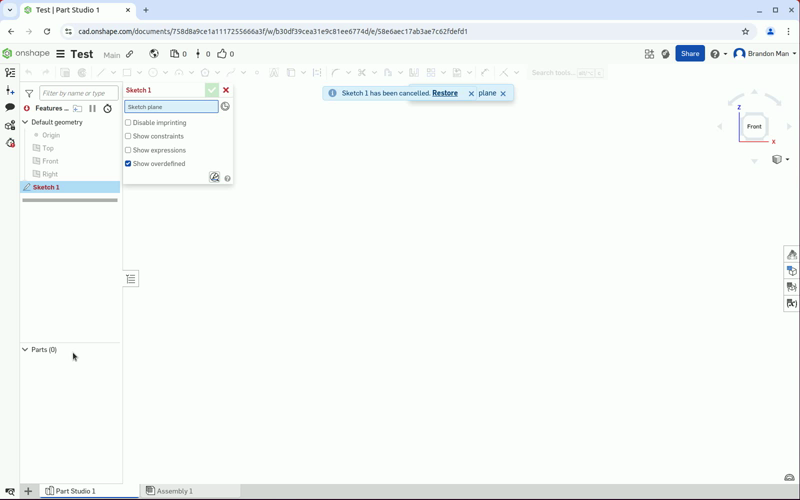
mouse_move(73, 163)
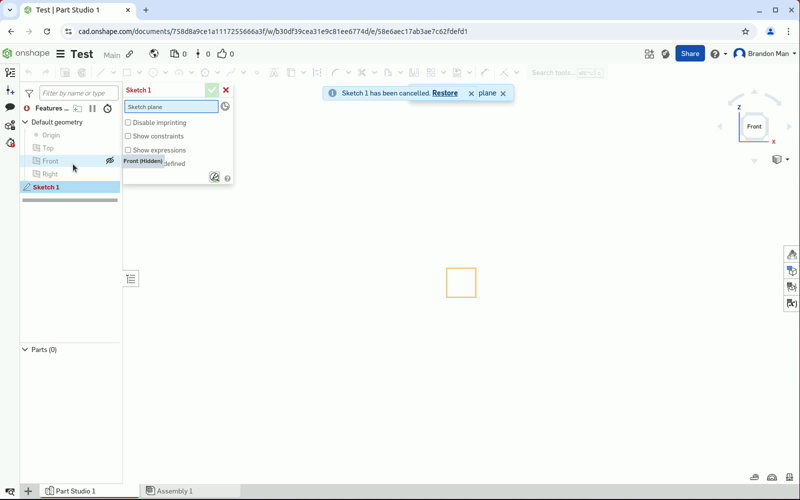
click(73, 163)
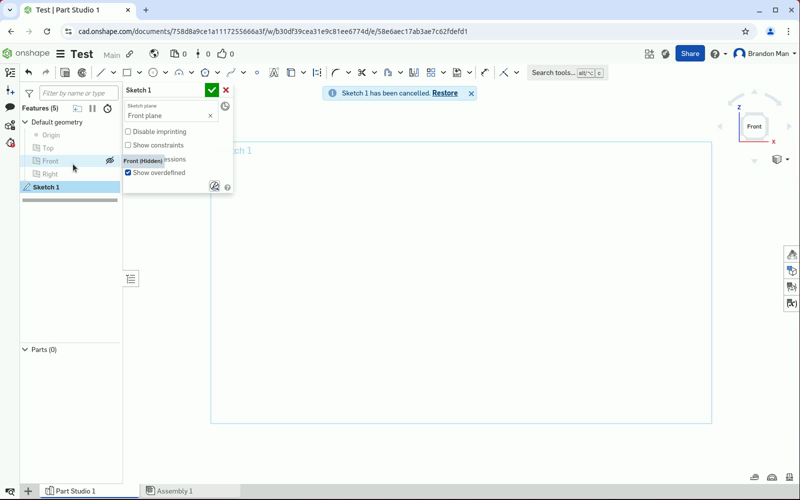
mouse_move(73, 352)
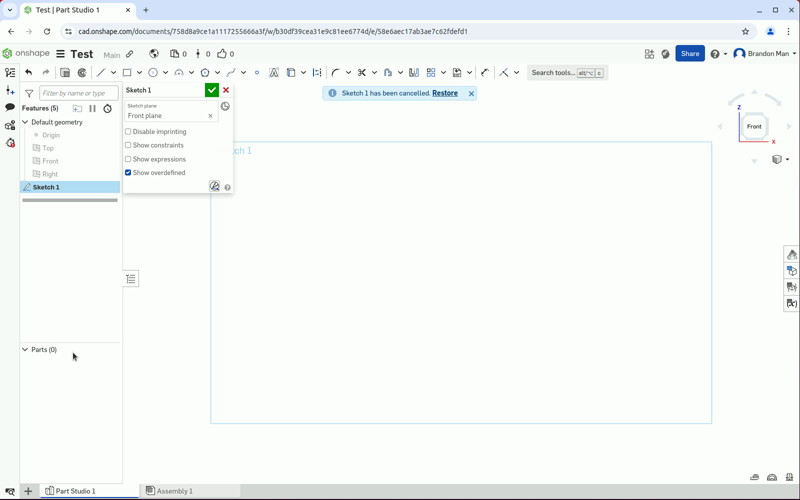
key(y)
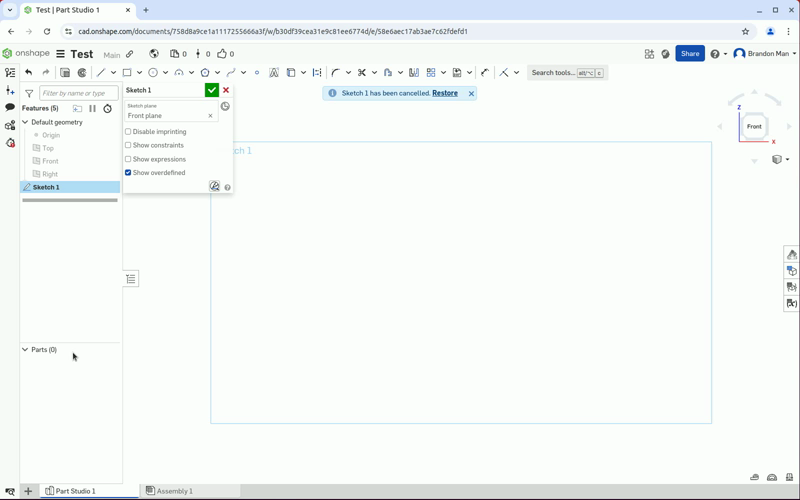
key(l)
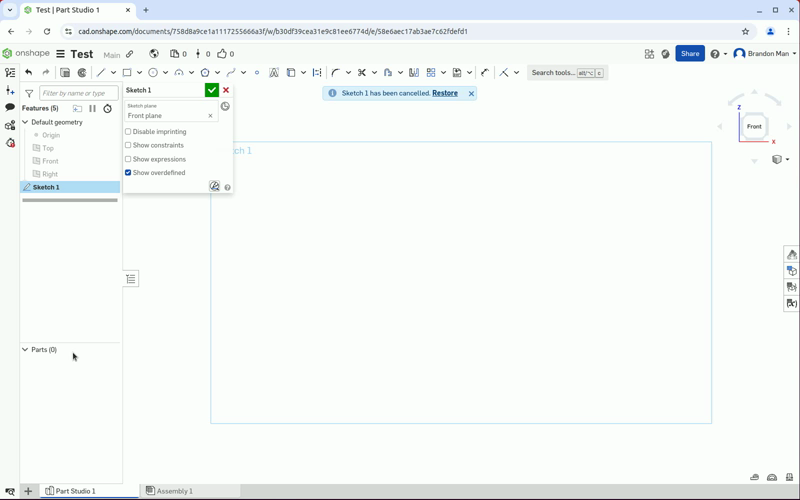
key_down(shift)
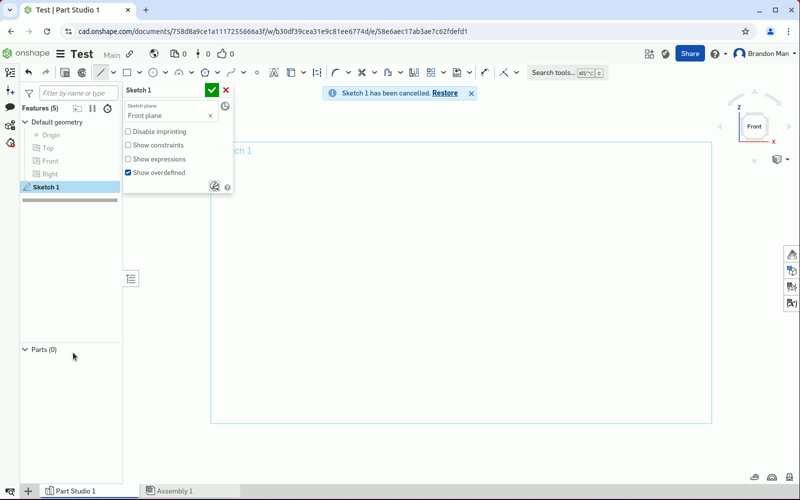
mouse_move(396, 345)
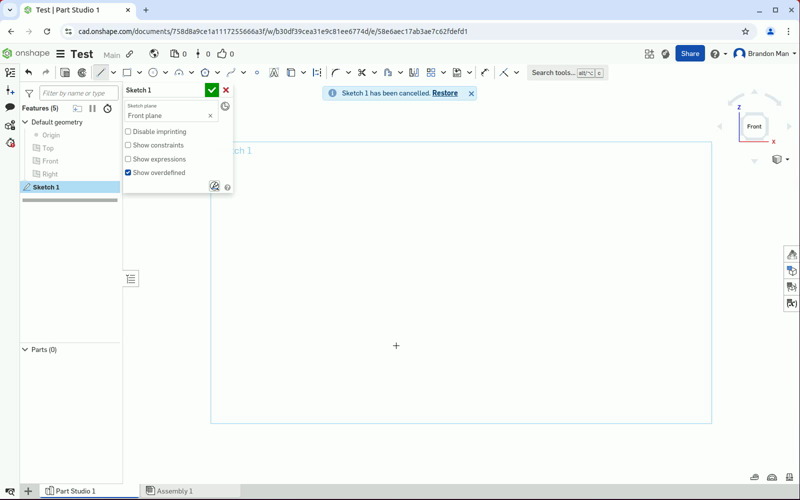
click(396, 345)
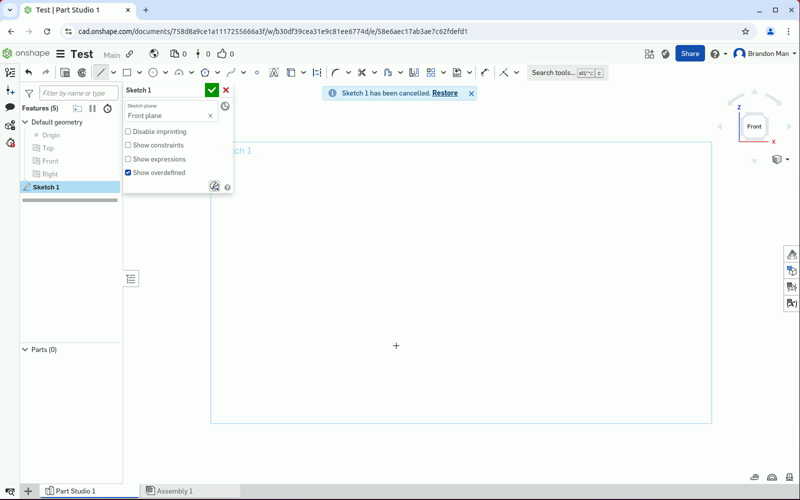
key_up(shift)
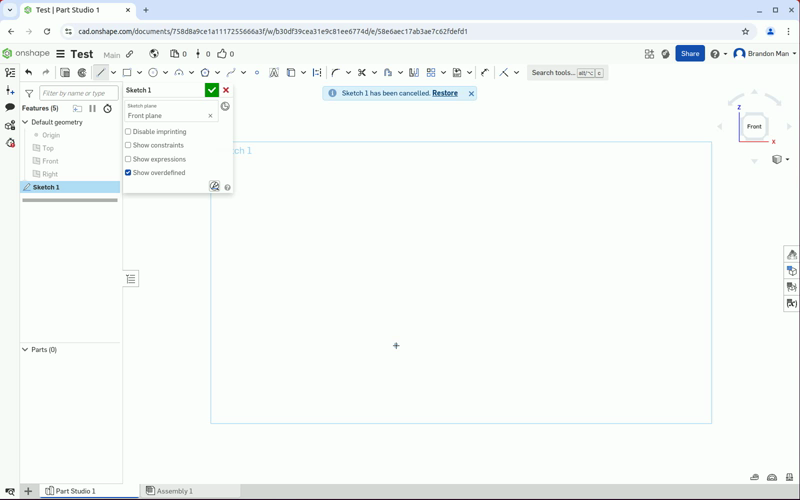
key_down(shift)
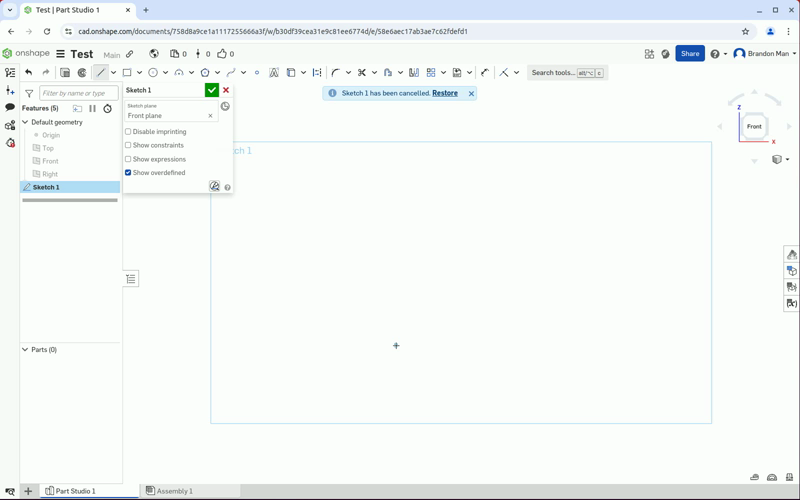
mouse_move(508, 345)
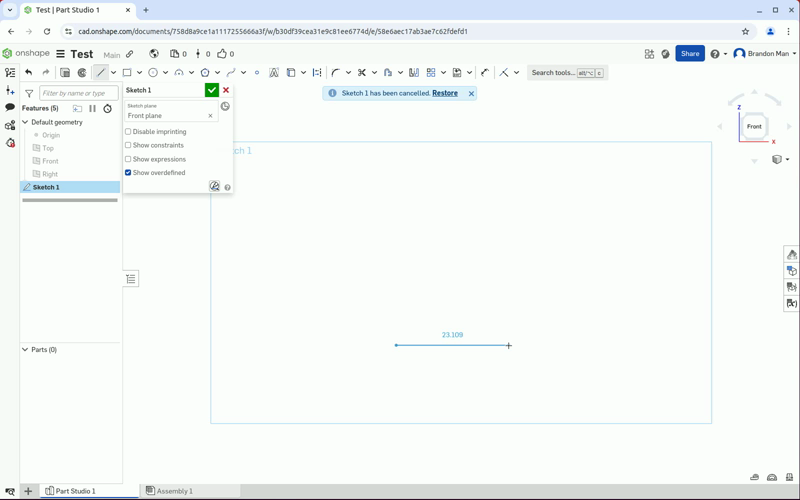
click(508, 345)
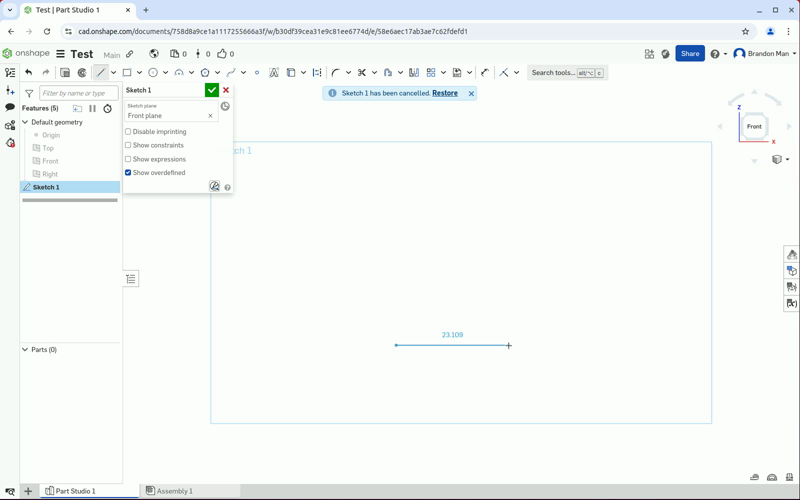
key_up(shift)
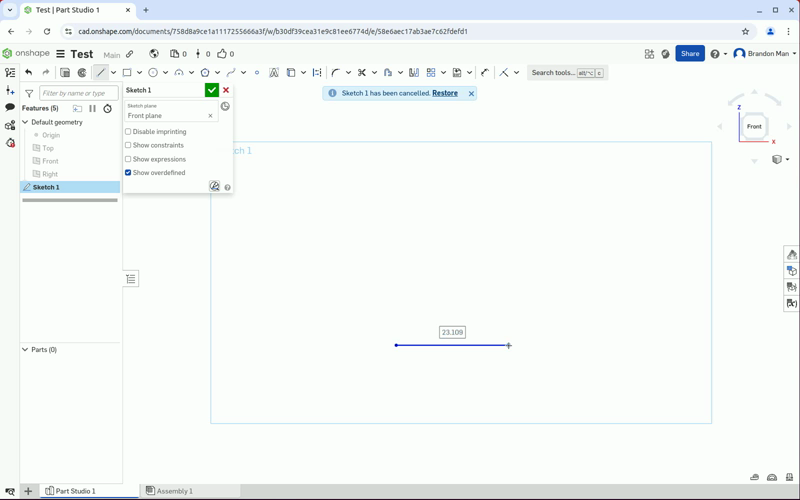
key_down(shift)
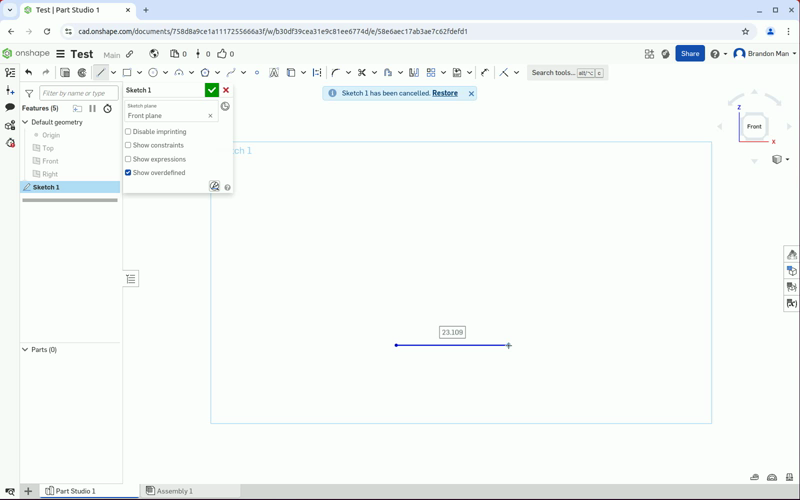
mouse_move(508, 232)
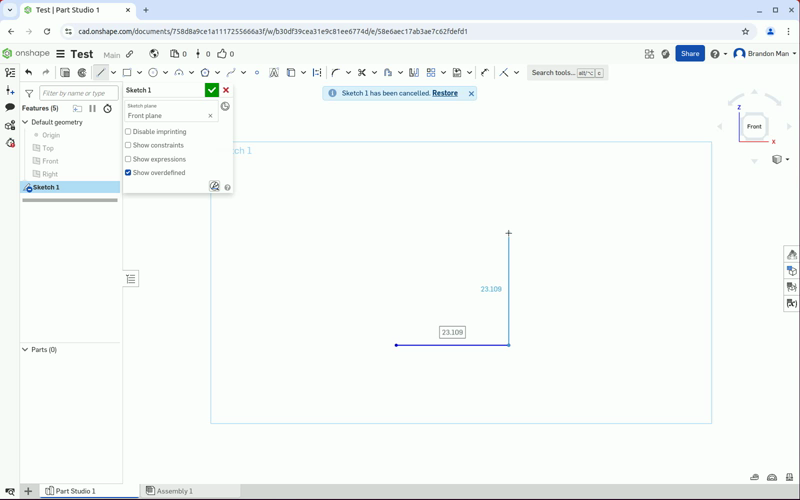
click(508, 232)
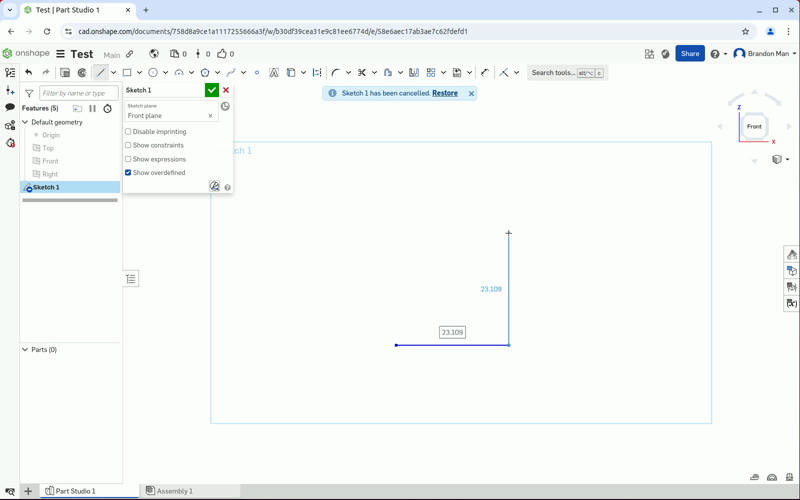
key_up(shift)
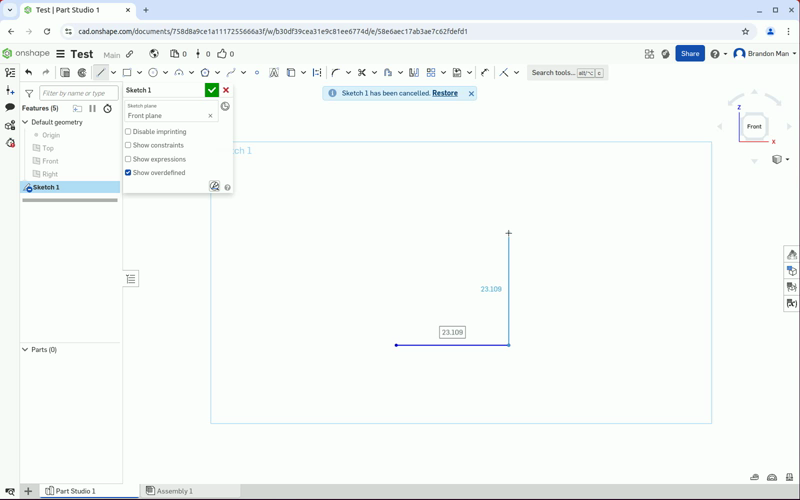
key_down(shift)
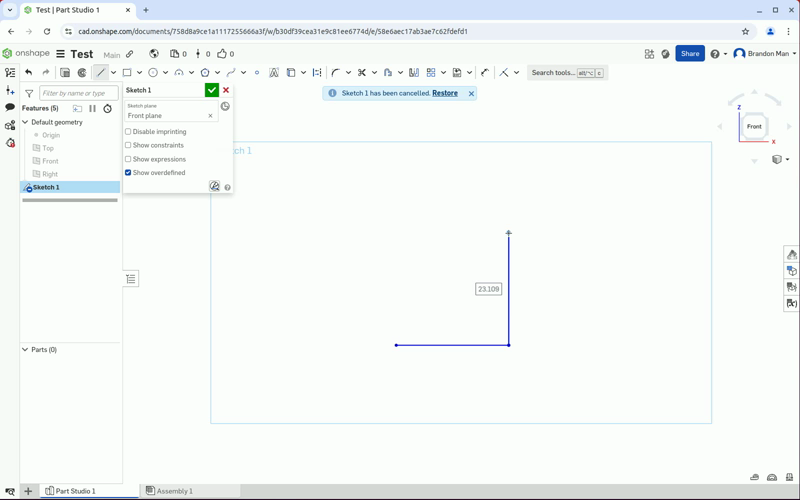
mouse_move(396, 232)
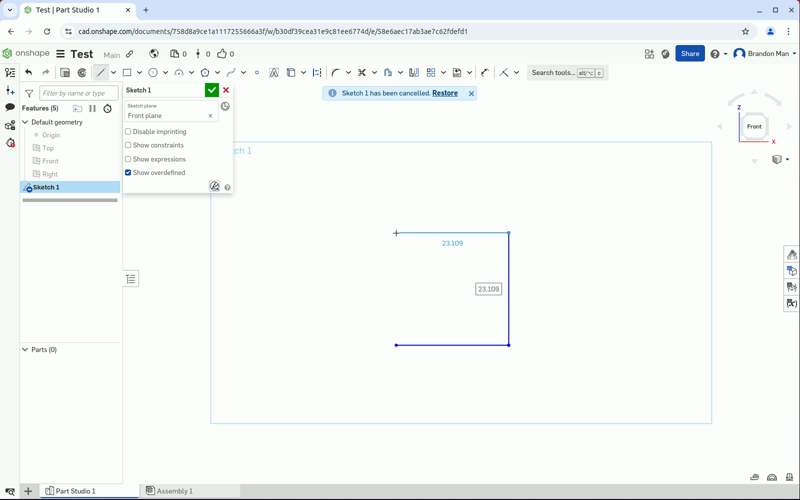
click(396, 232)
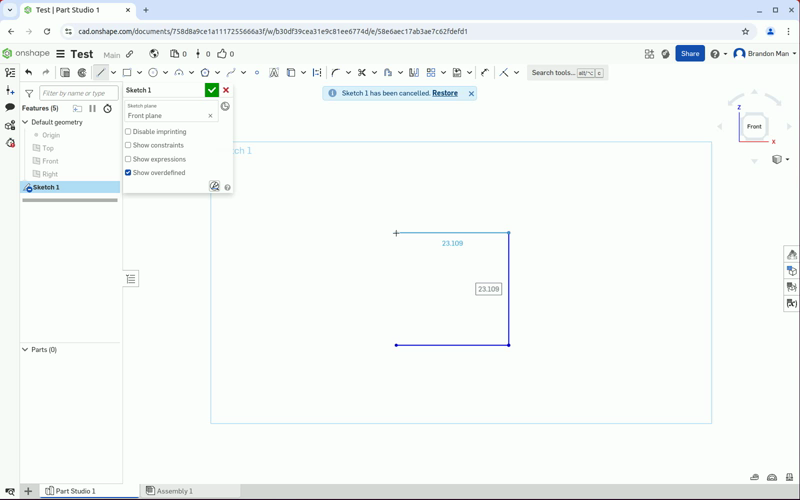
key_up(shift)
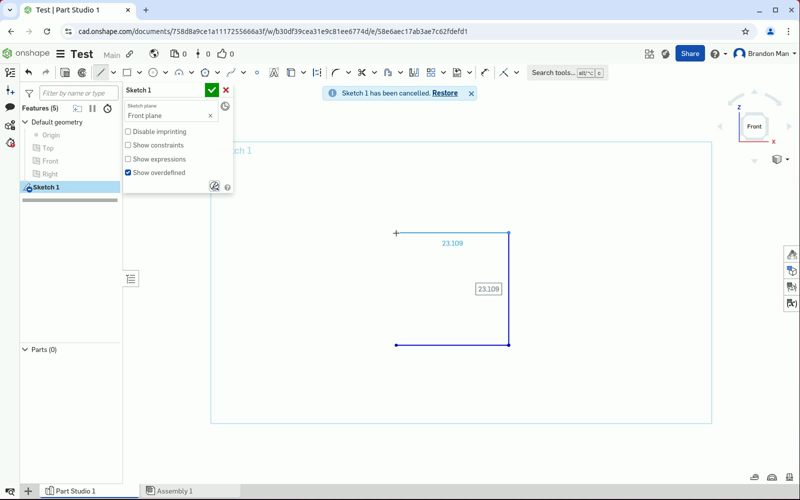
key_down(shift)
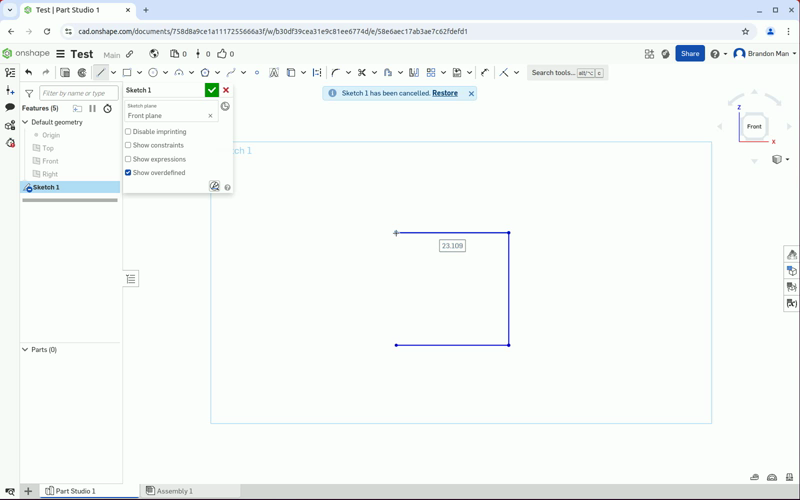
mouse_move(396, 345)
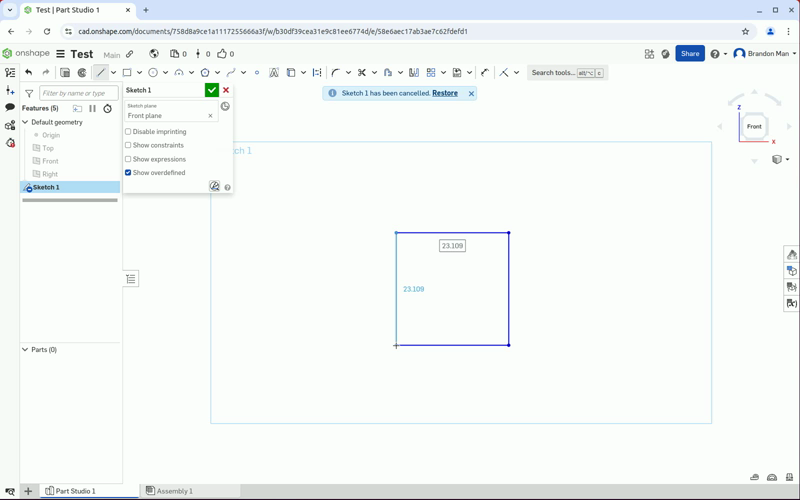
key_up(shift)
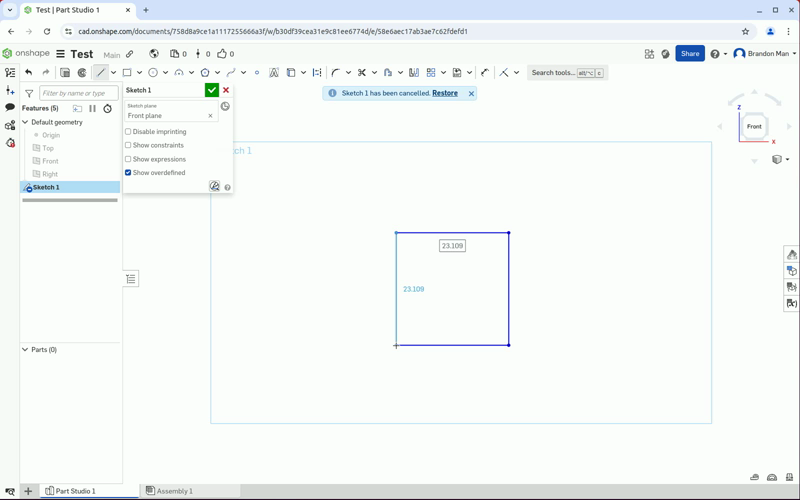
click(396, 345)
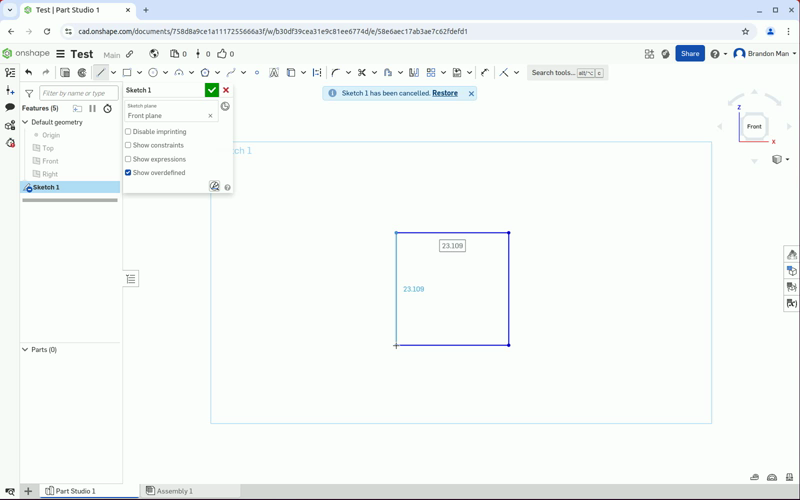
key(esc)
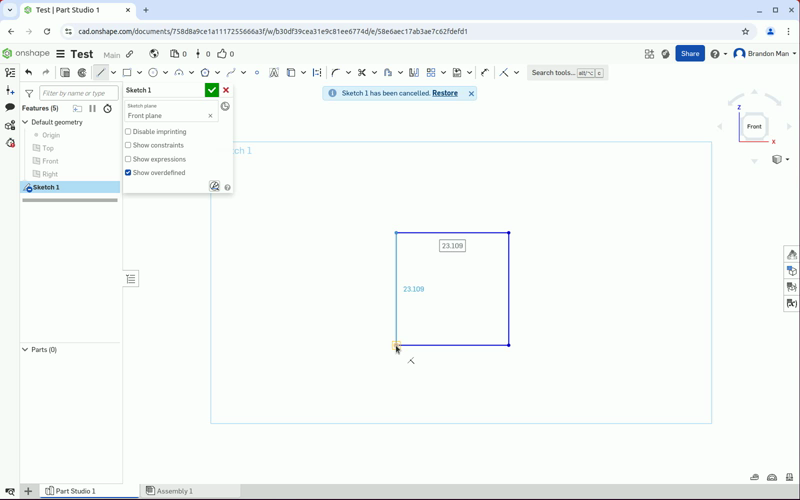
mouse_move(470, 333)
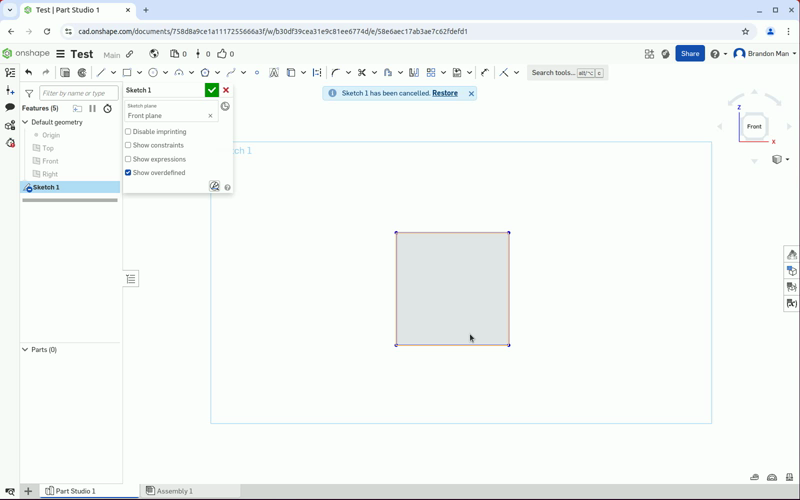
click(470, 333)
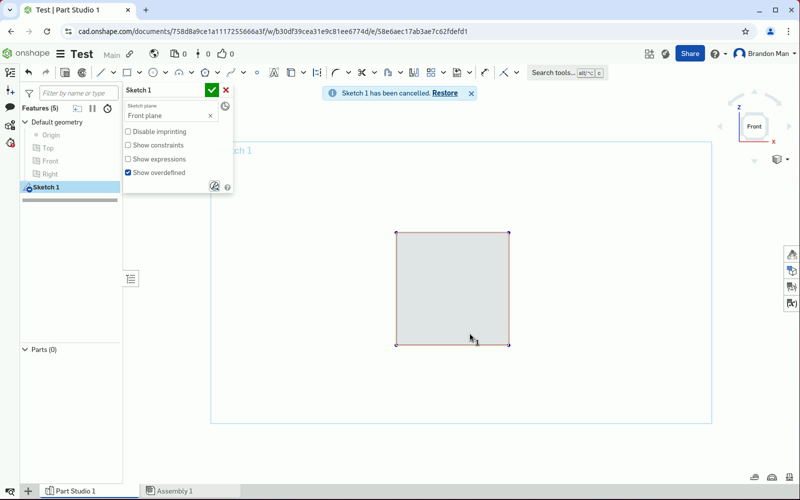
mouse_move(73, 352)
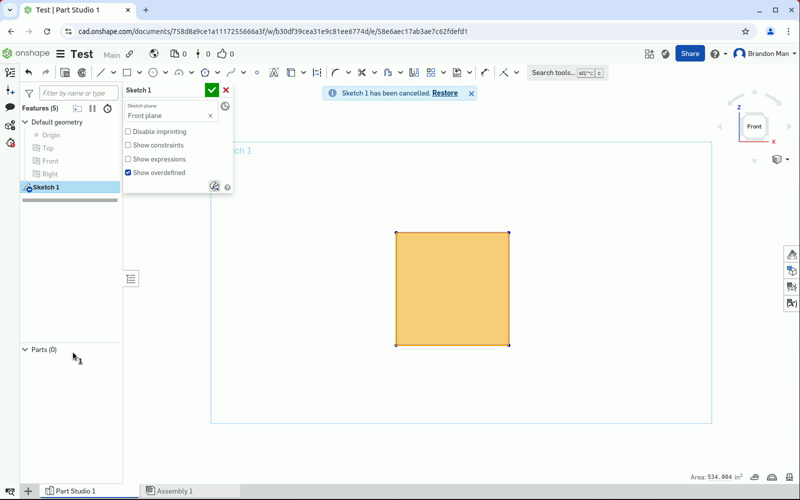
key(shift+y)
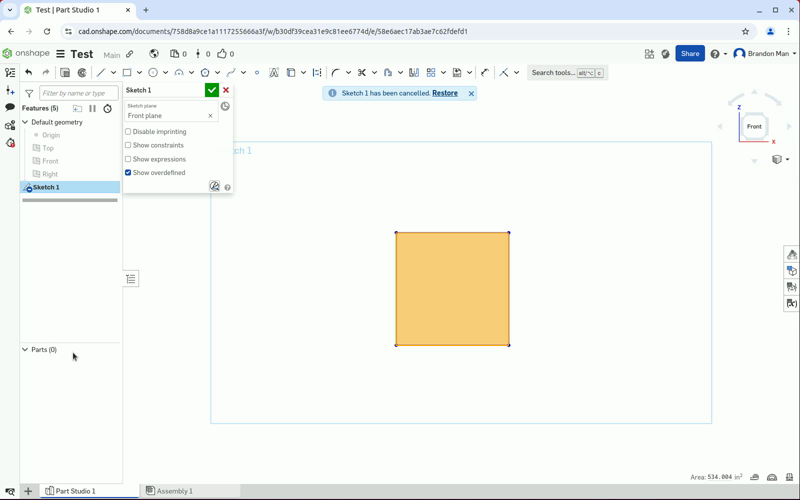
key(shift+e)
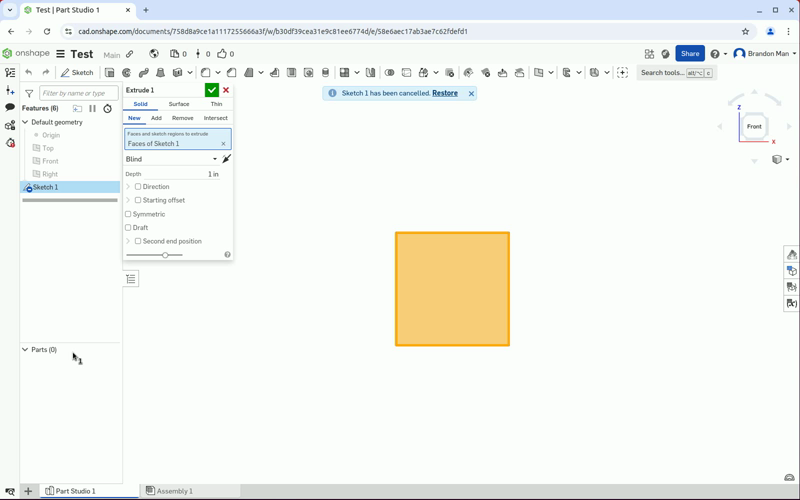
mouse_move(143, 106)
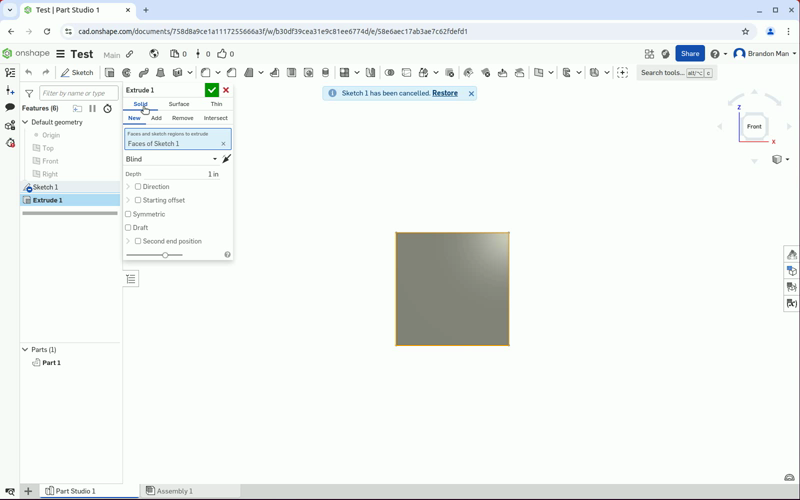
click(143, 106)
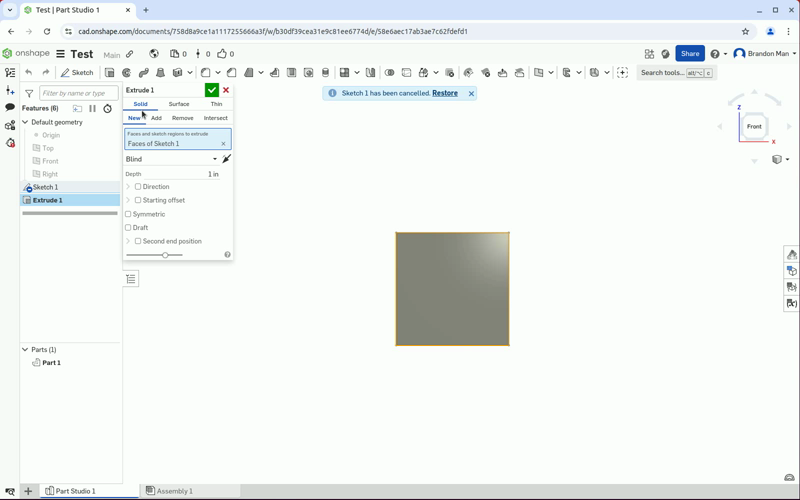
mouse_move(137, 120)
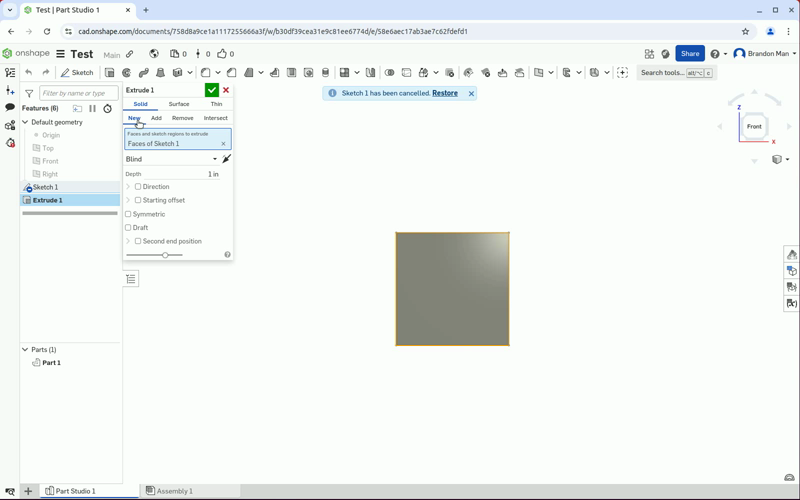
click(137, 120)
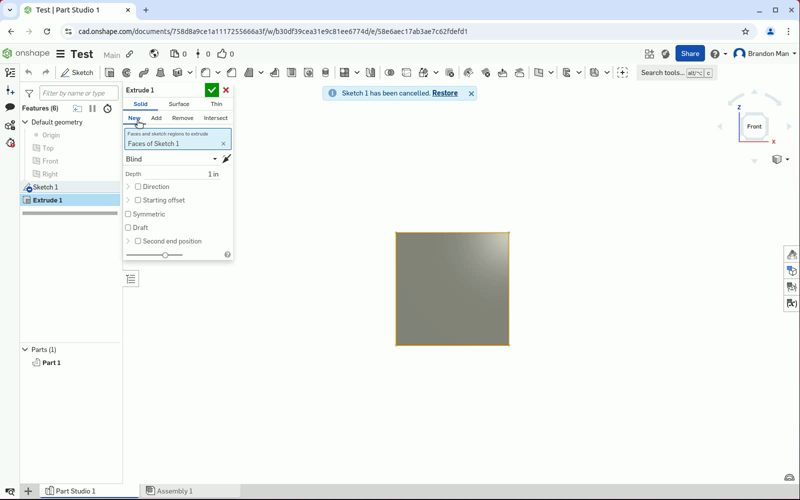
key(tab, 4)
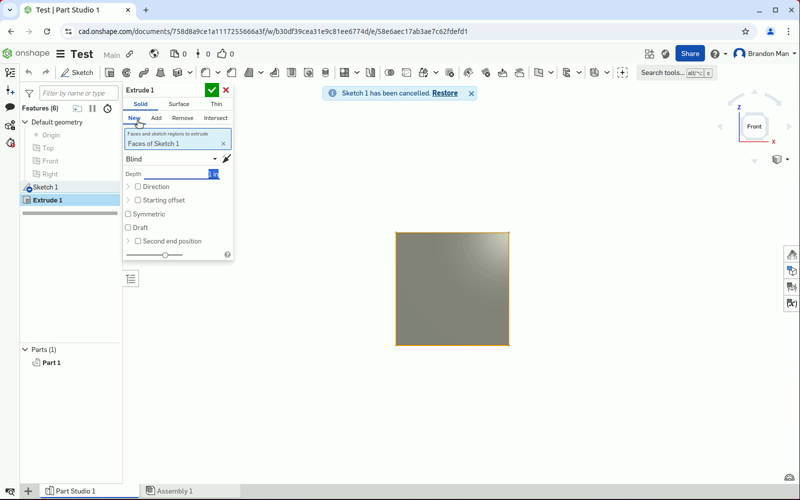
text(23.108)
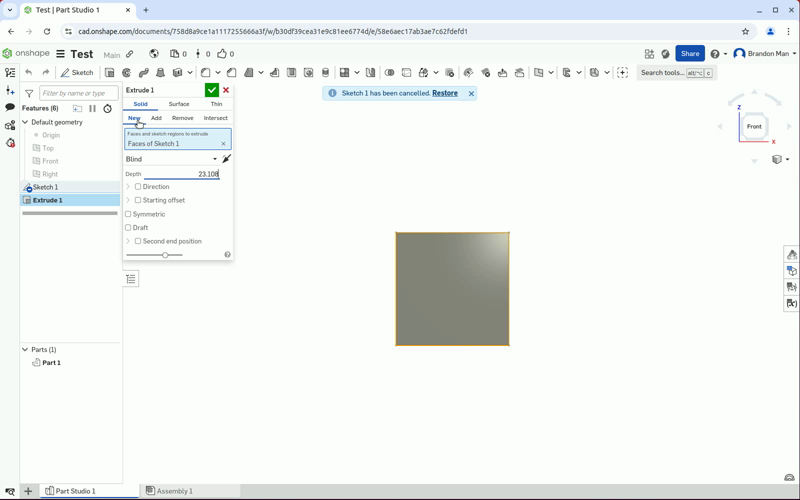
key(enter)
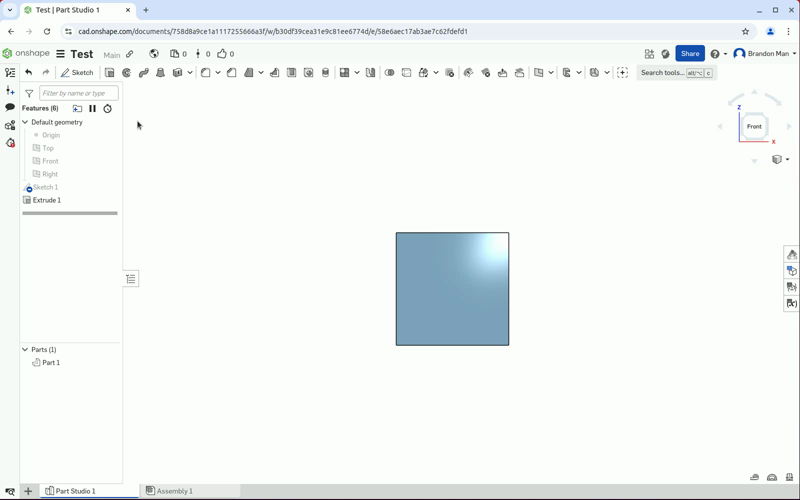
key(shift+h)
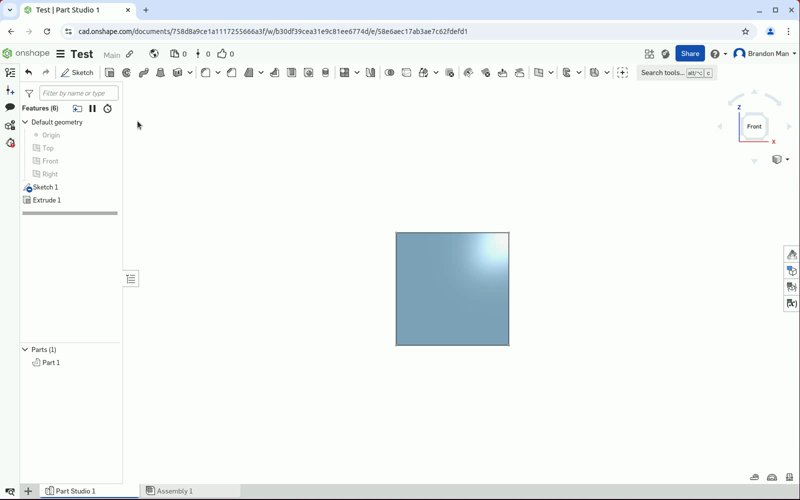
key(shift+h)
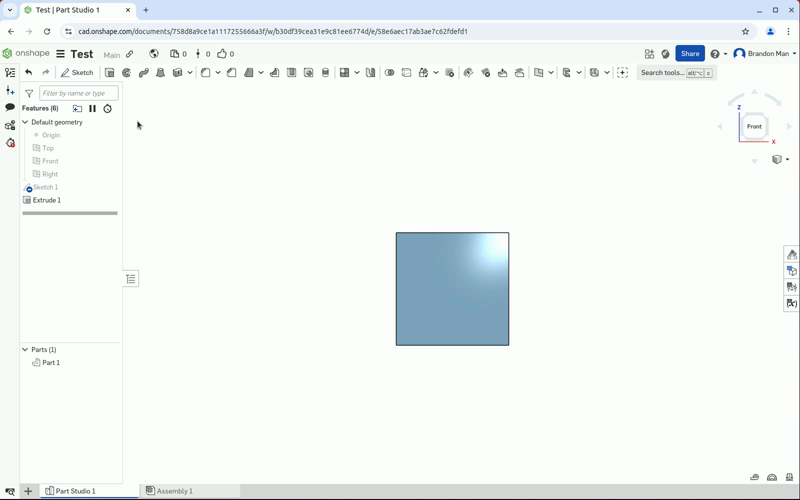
mouse_move(73, 189)
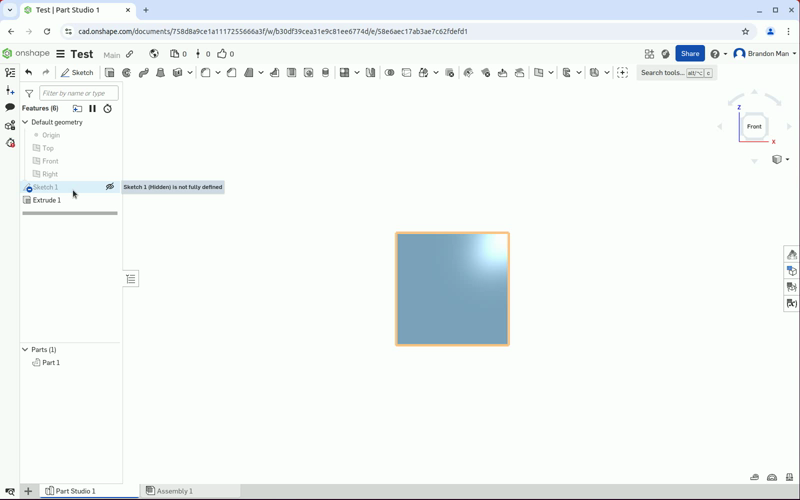
click(73, 189)
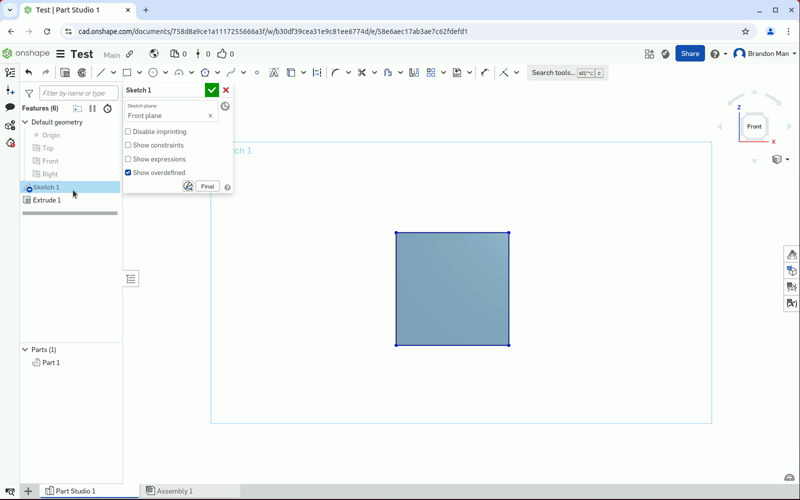
mouse_move(229, 92)
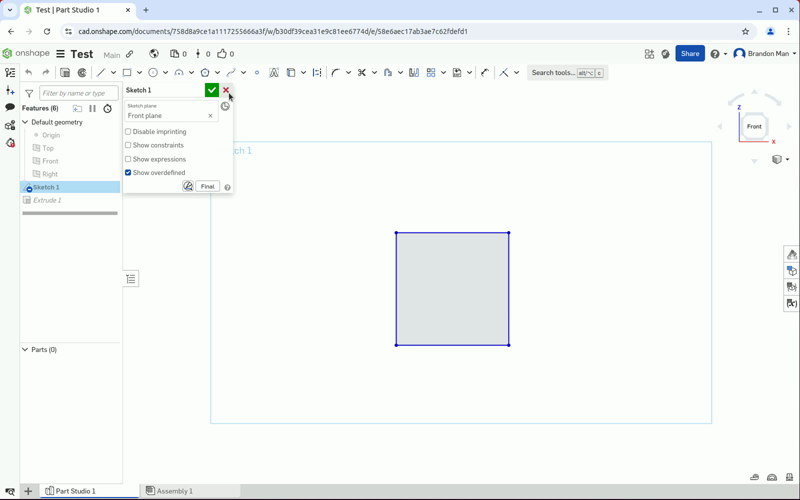
click(229, 92)
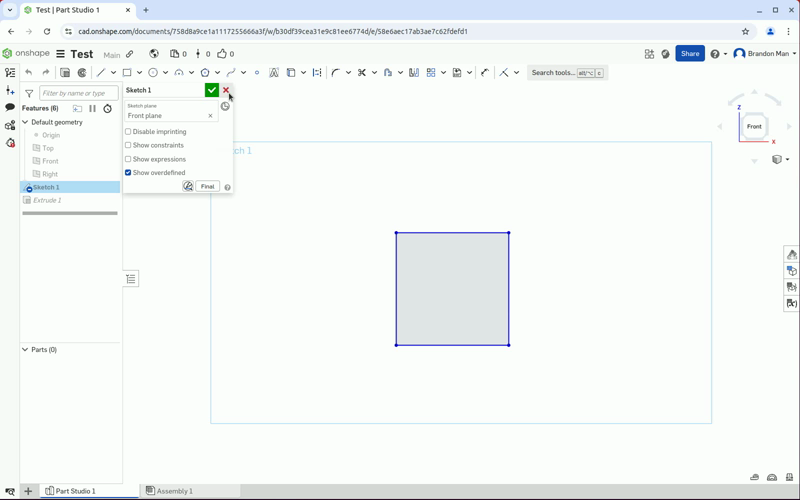
key(shift+s)
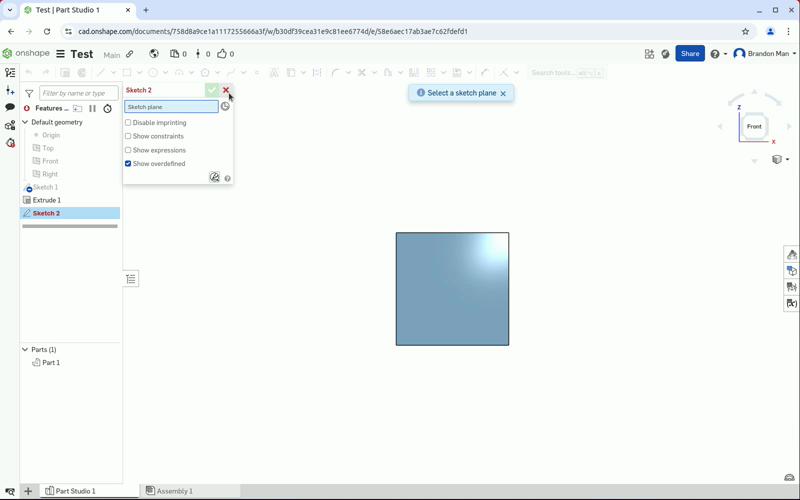
mouse_move(73, 163)
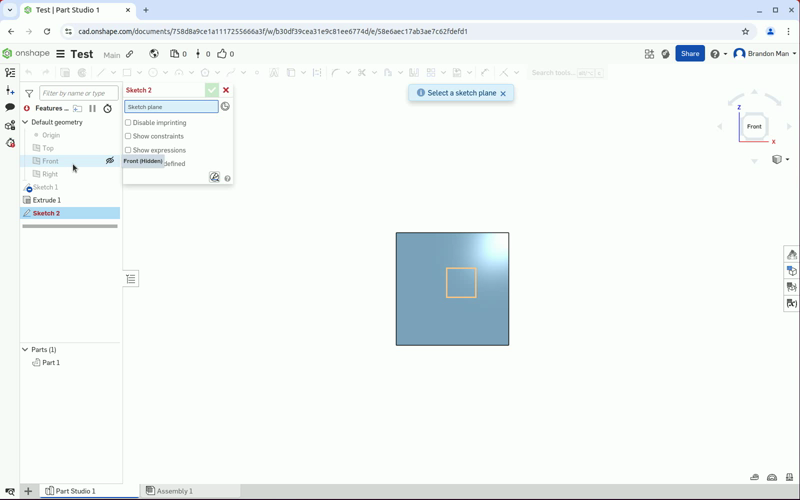
click(73, 163)
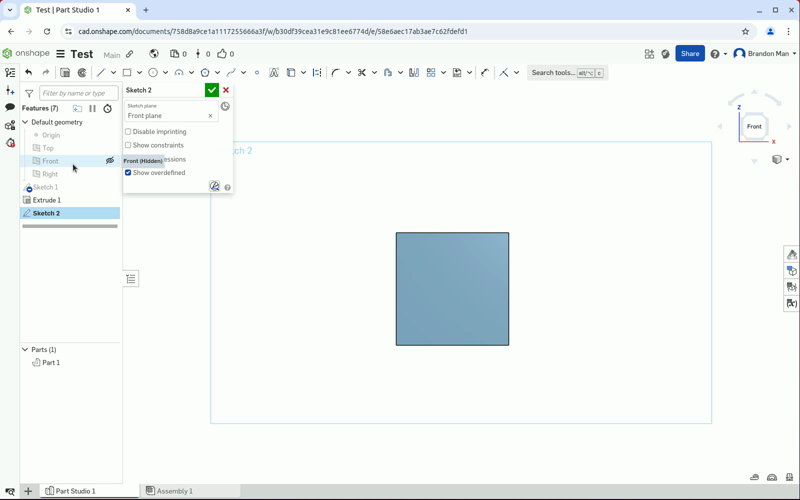
mouse_move(73, 352)
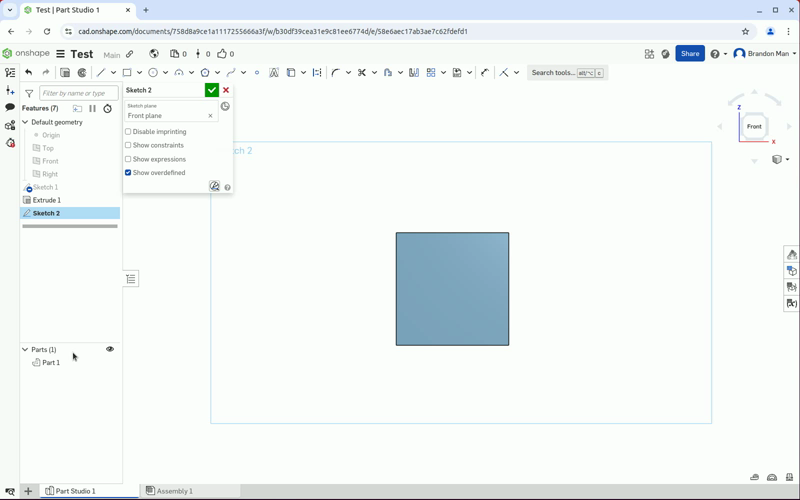
key(y)
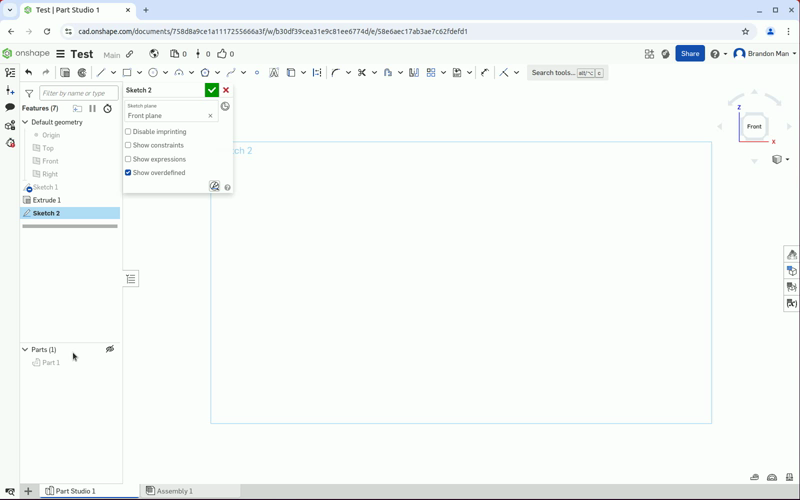
key(l)
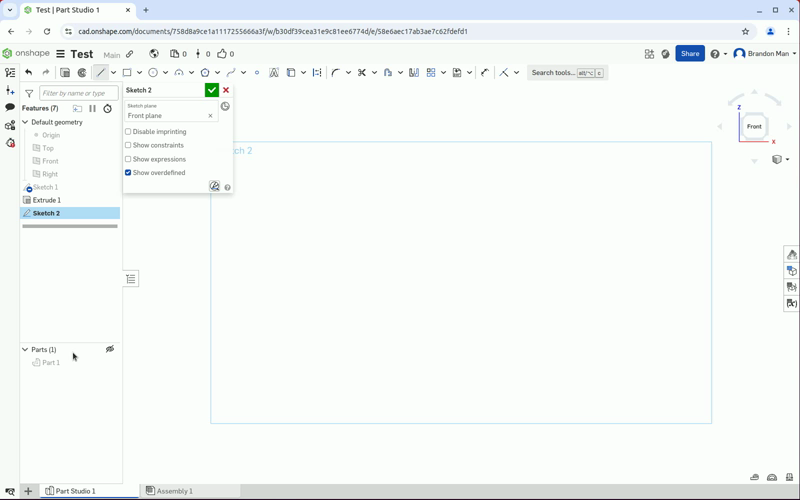
key_down(shift)
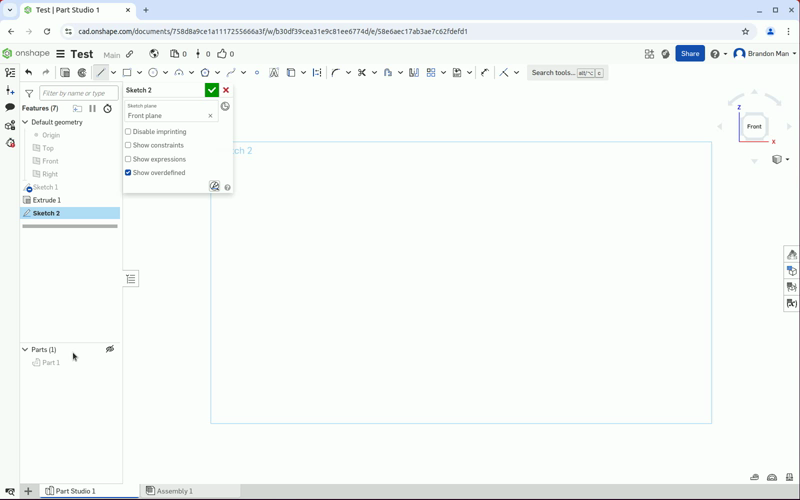
mouse_move(460, 345)
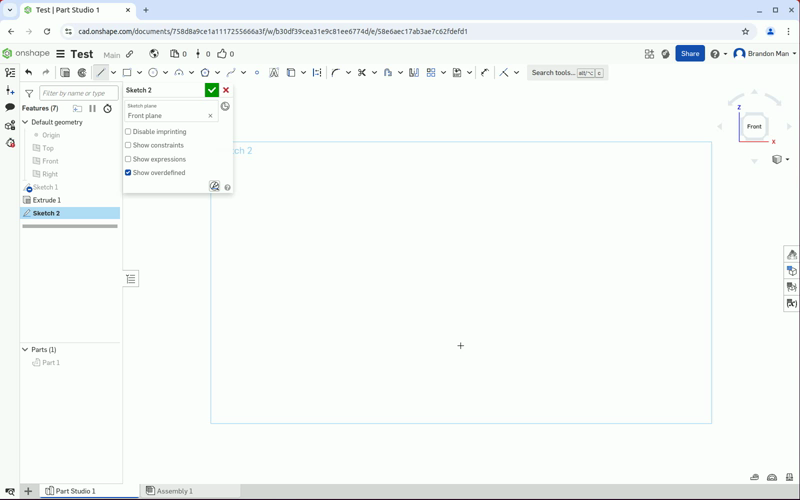
click(460, 345)
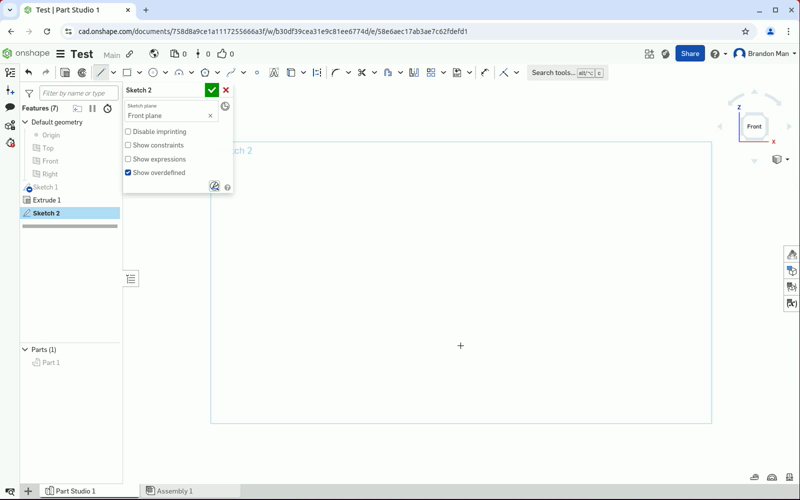
key_up(shift)
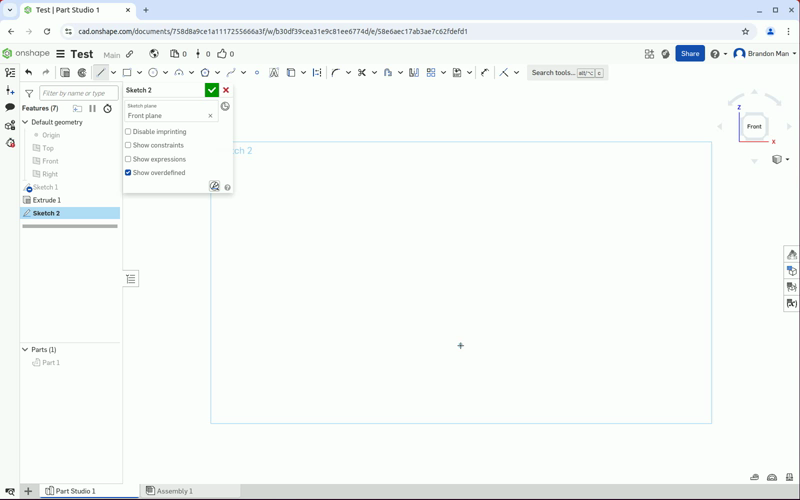
key_down(shift)
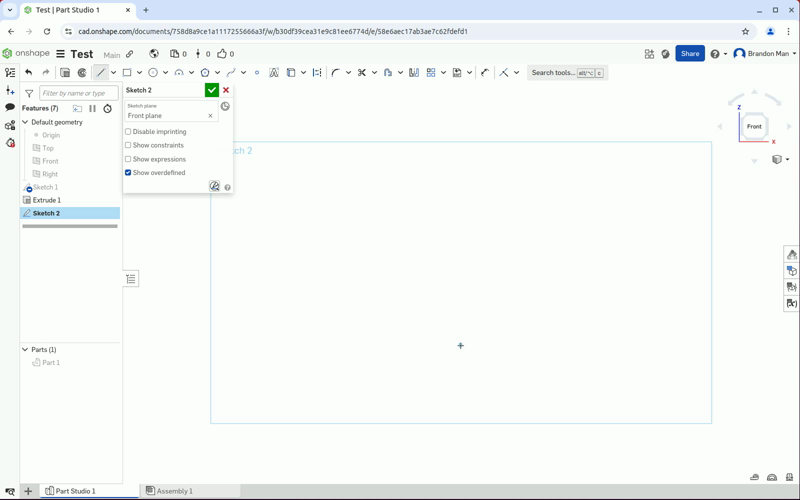
mouse_move(490, 345)
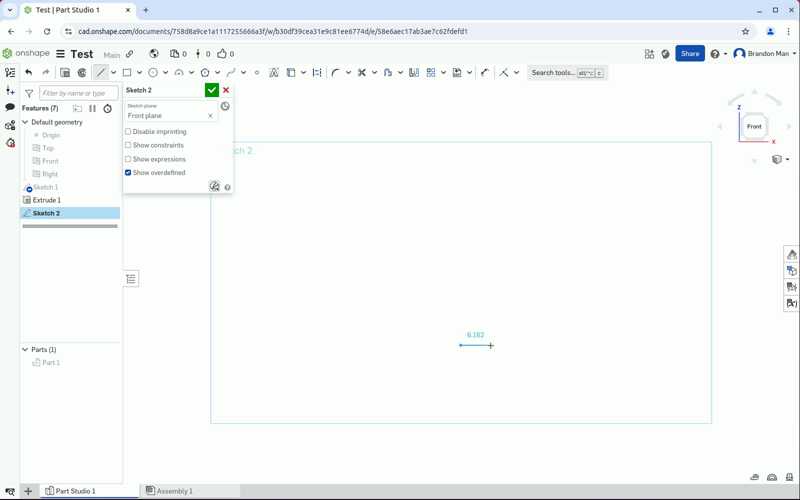
mouse_move(508, 345)
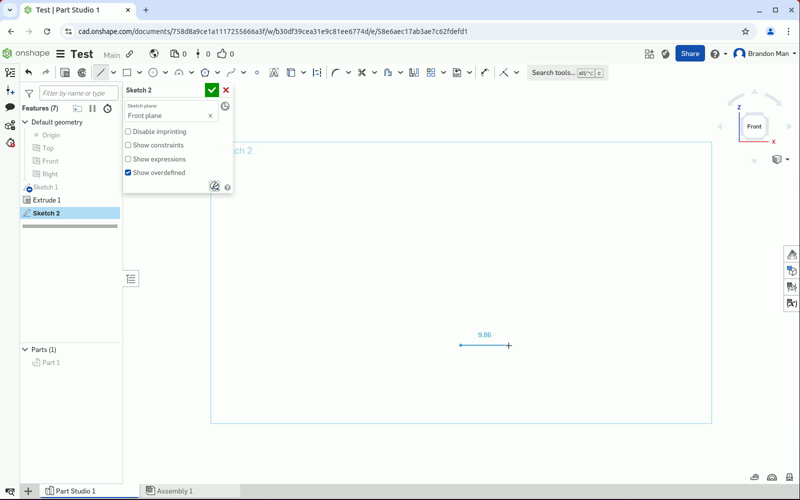
click(508, 345)
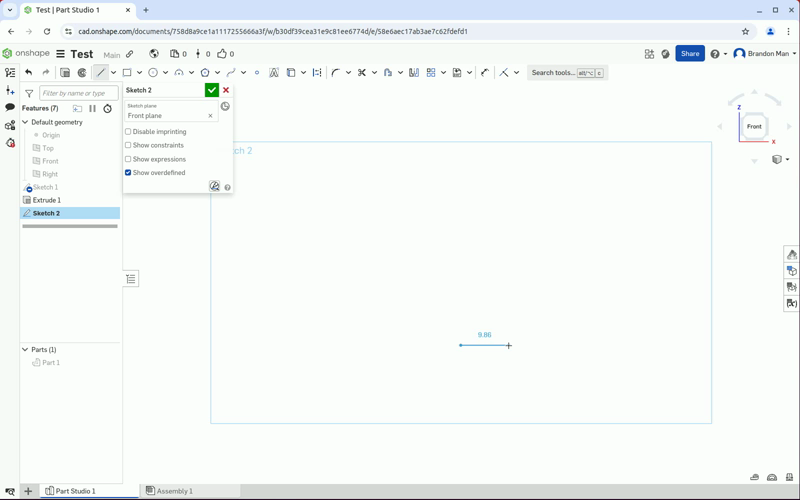
key_up(shift)
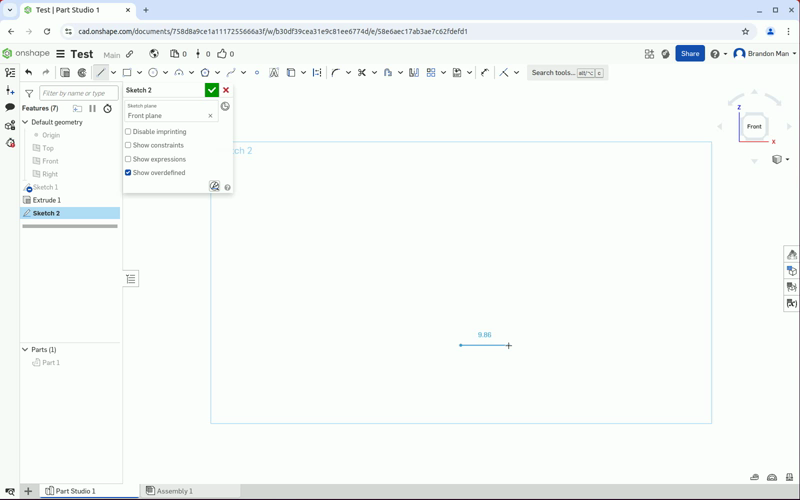
key_down(shift)
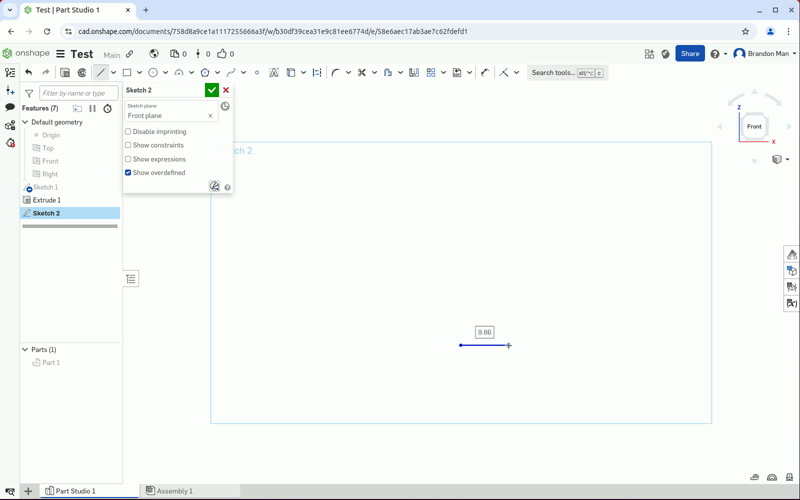
mouse_move(538, 345)
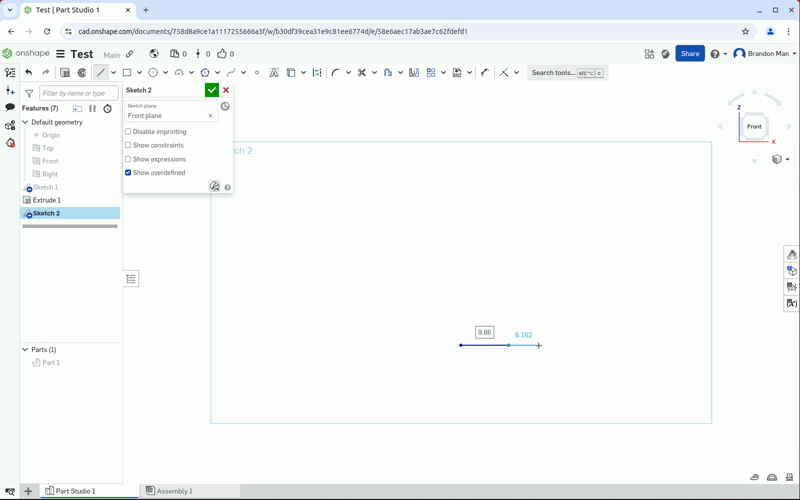
mouse_move(508, 288)
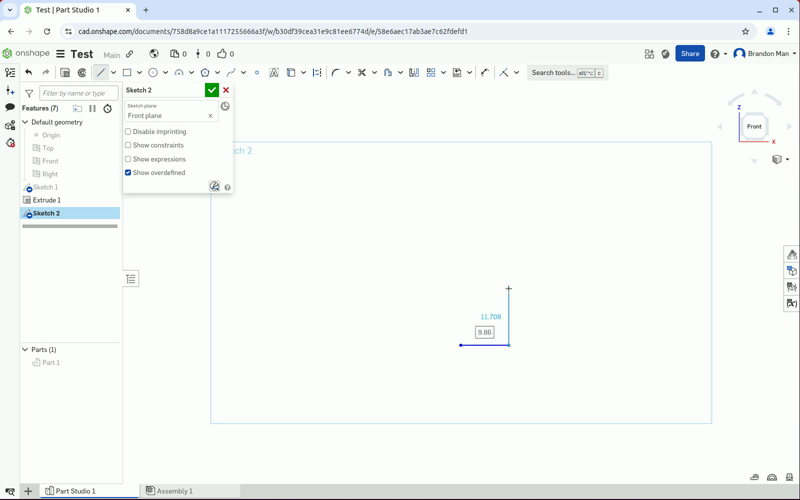
click(508, 288)
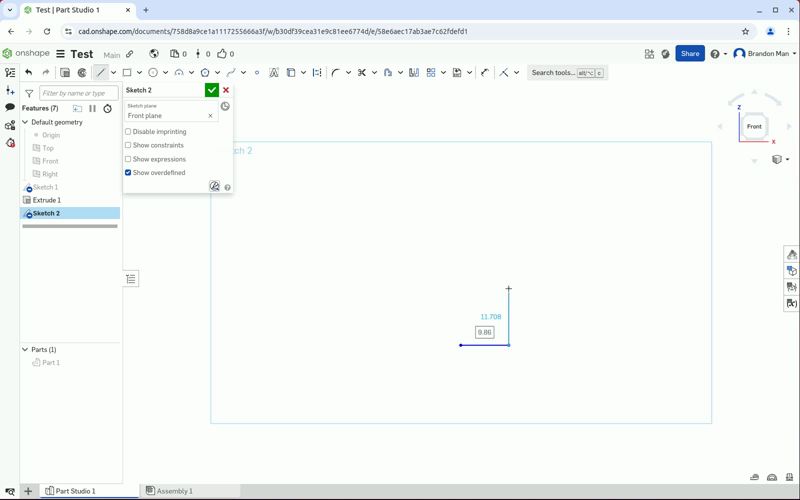
key_up(shift)
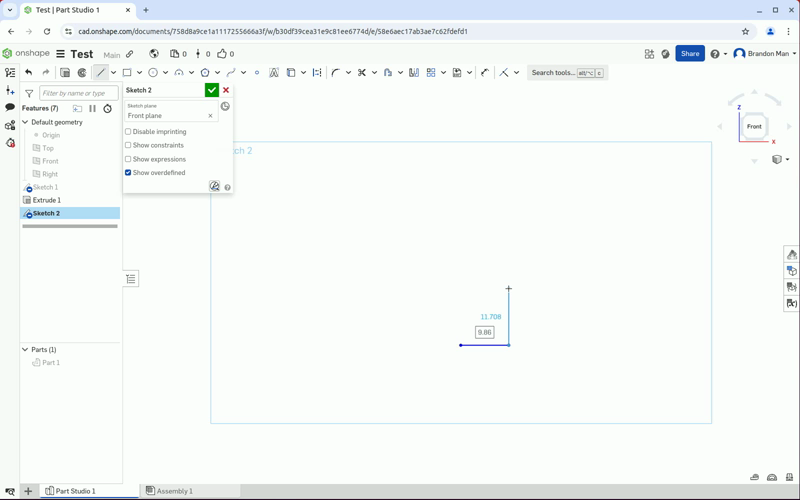
key_down(shift)
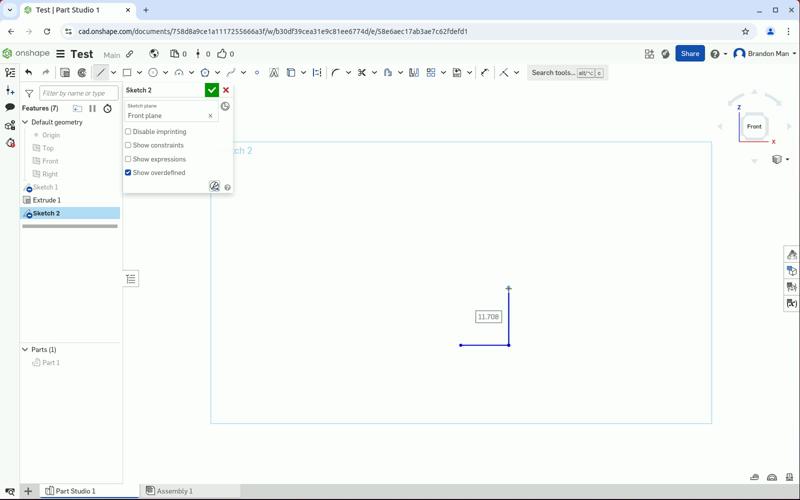
mouse_move(538, 288)
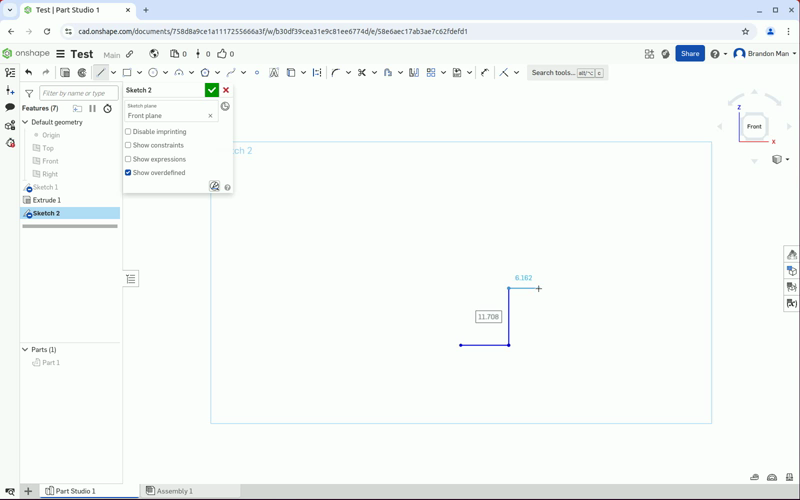
mouse_move(460, 288)
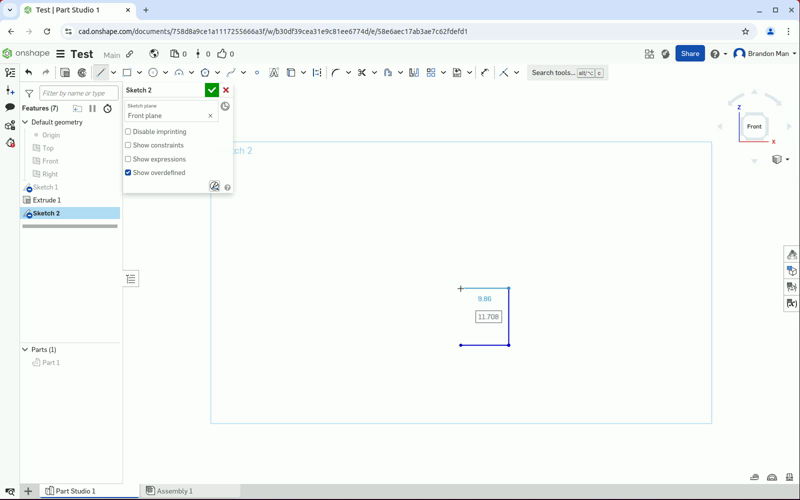
click(460, 288)
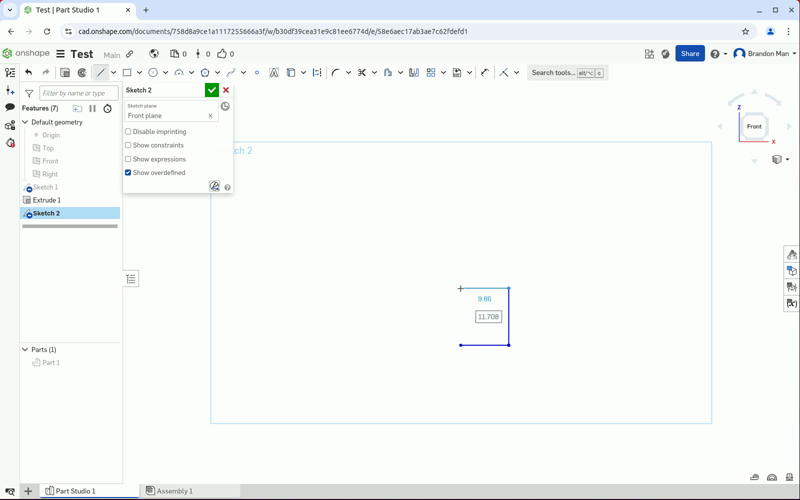
key_up(shift)
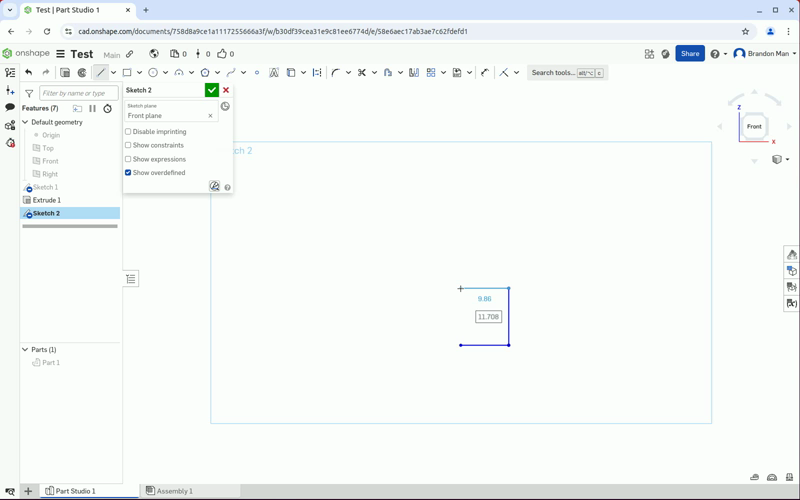
mouse_move(490, 288)
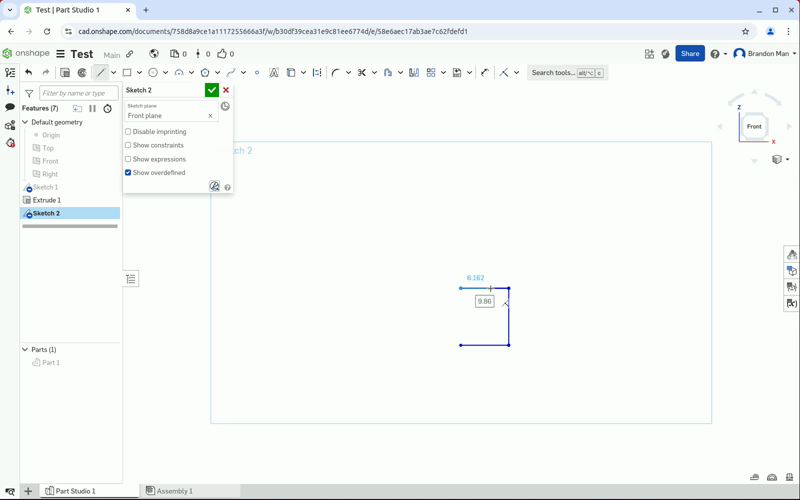
key_down(shift)
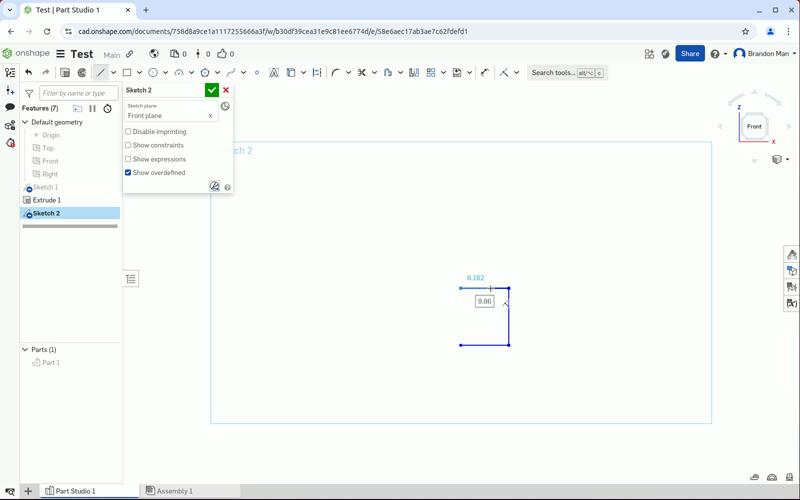
mouse_move(460, 345)
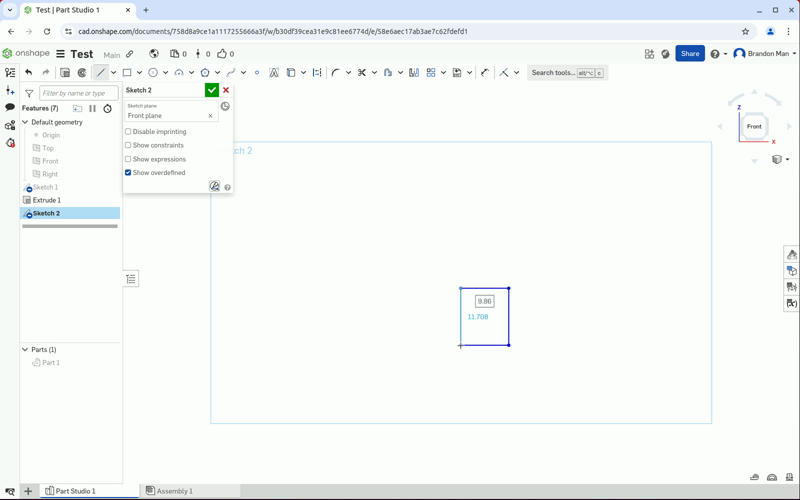
key_up(shift)
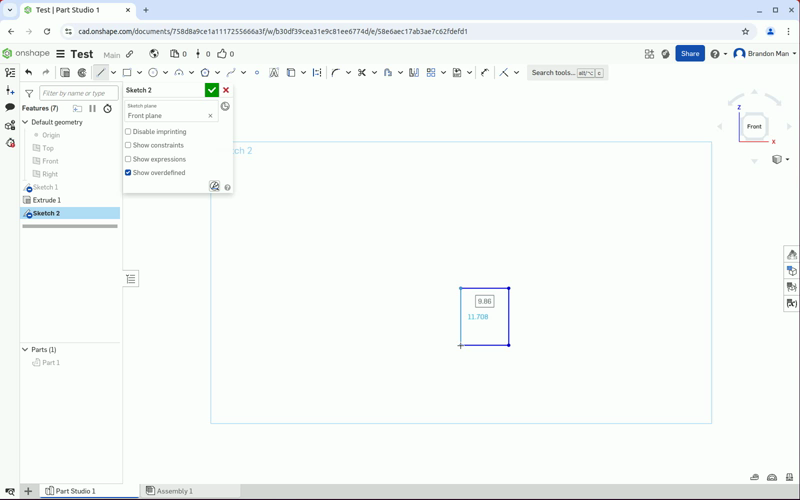
click(460, 345)
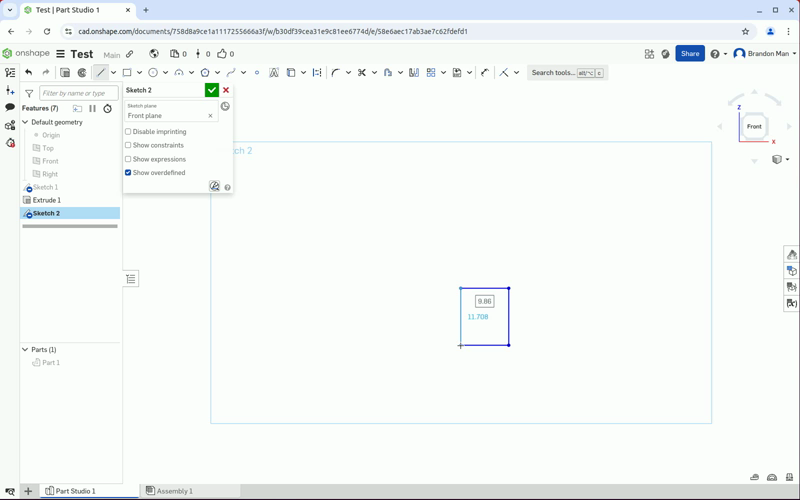
key(esc)
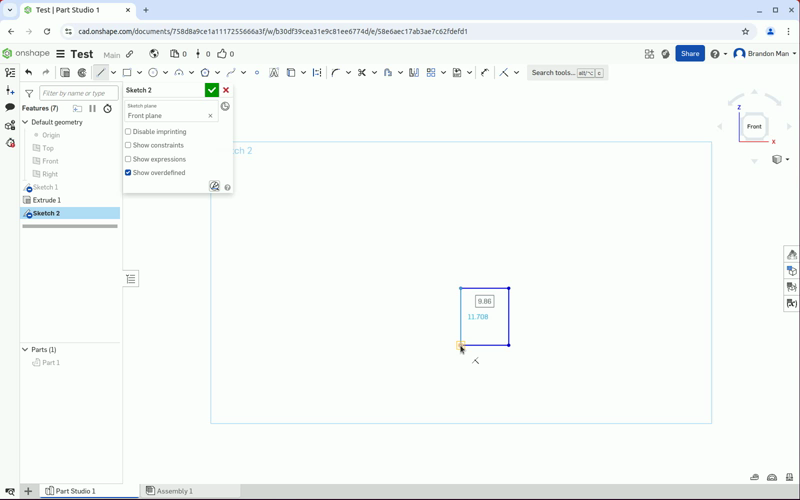
mouse_move(470, 312)
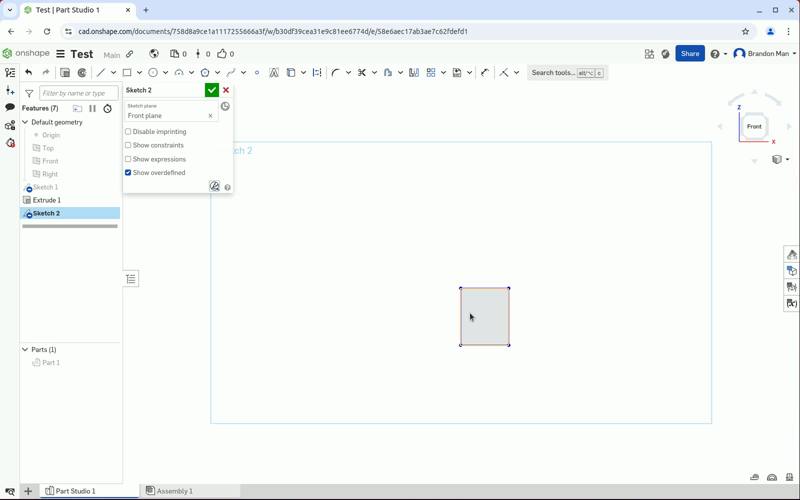
click(470, 312)
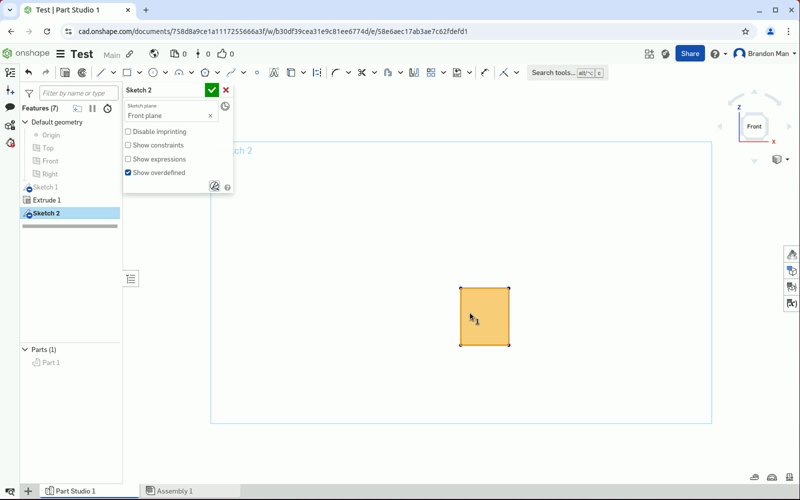
mouse_move(73, 352)
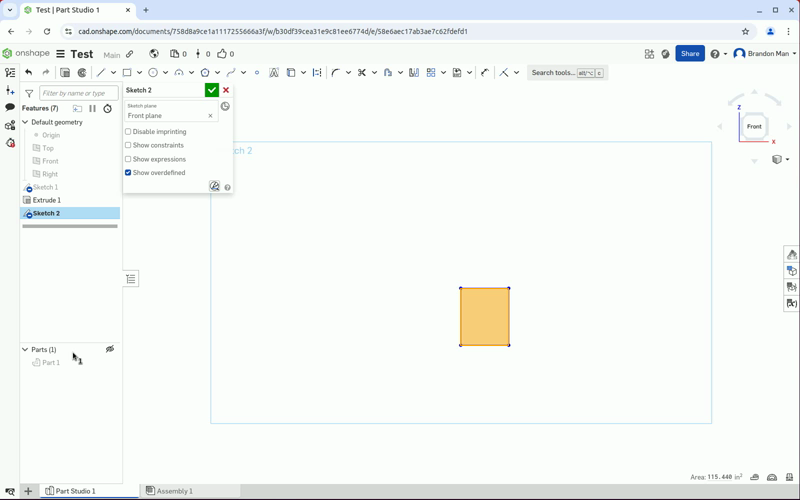
key(shift+y)
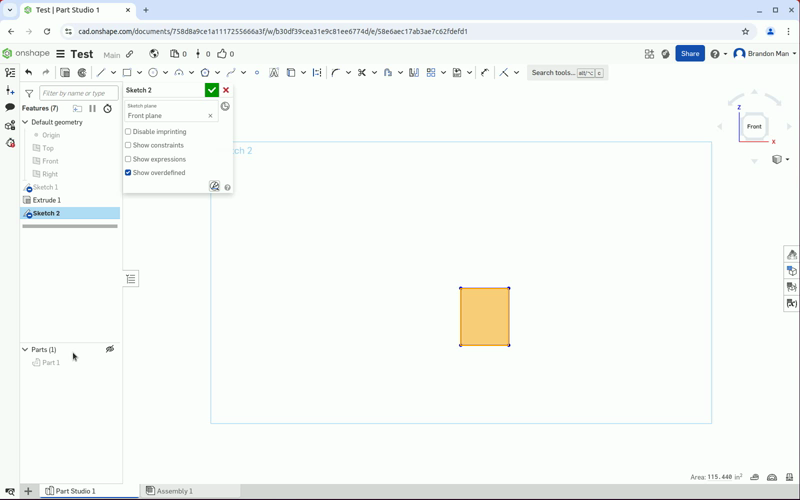
key(shift+e)
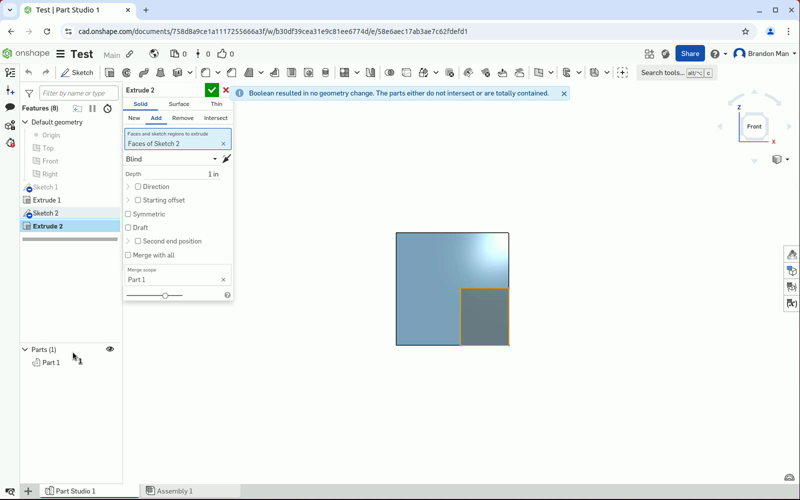
mouse_move(143, 106)
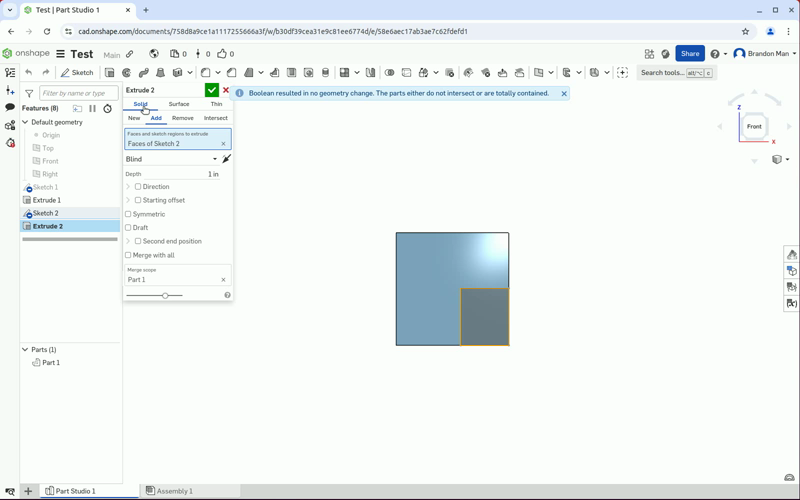
click(143, 106)
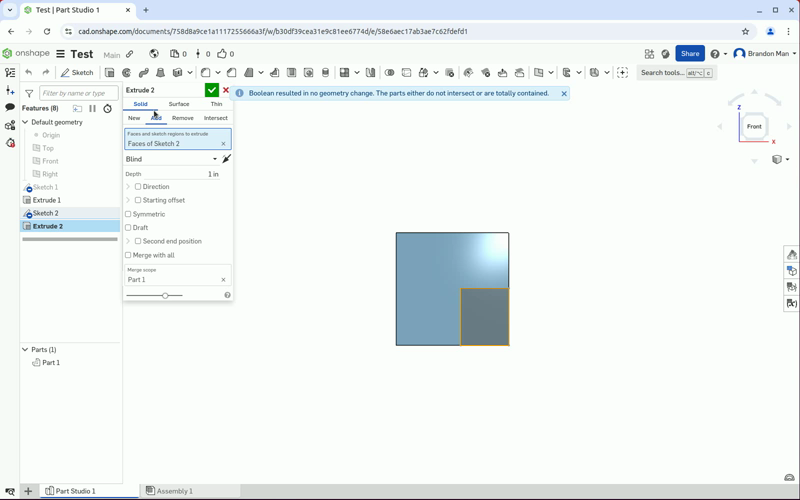
mouse_move(186, 120)
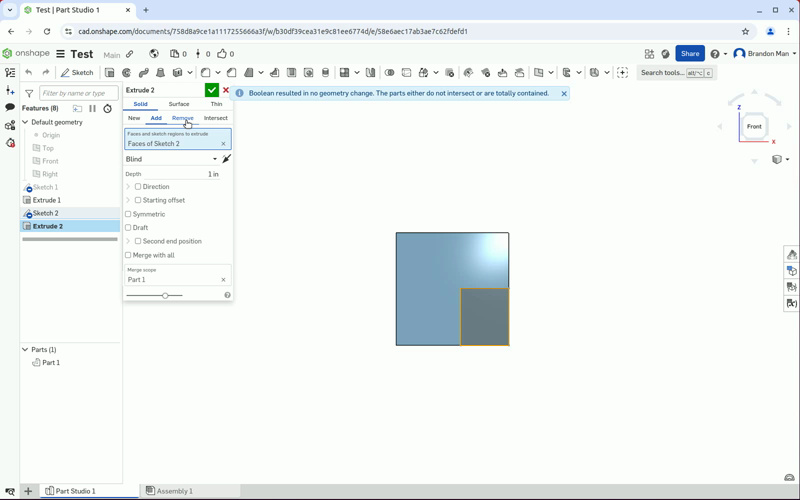
click(186, 120)
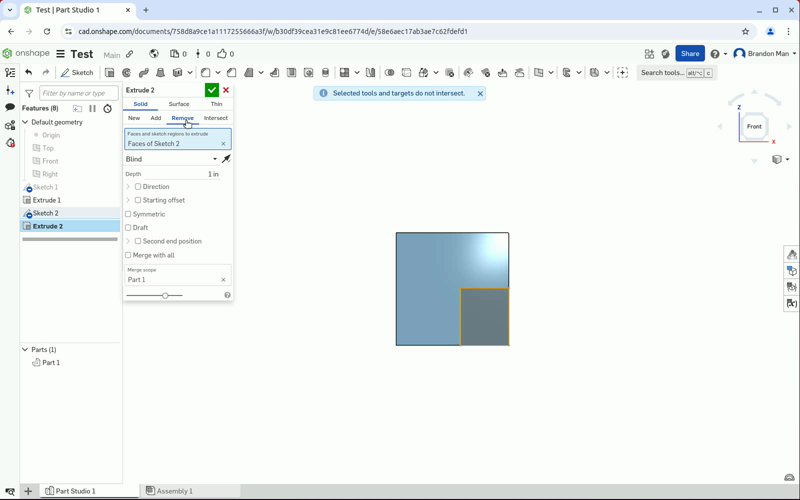
key(tab, 4)
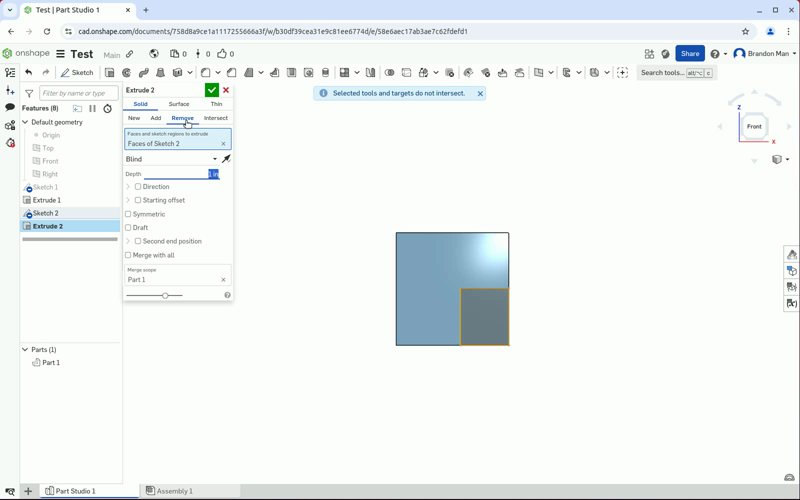
text(11.554)
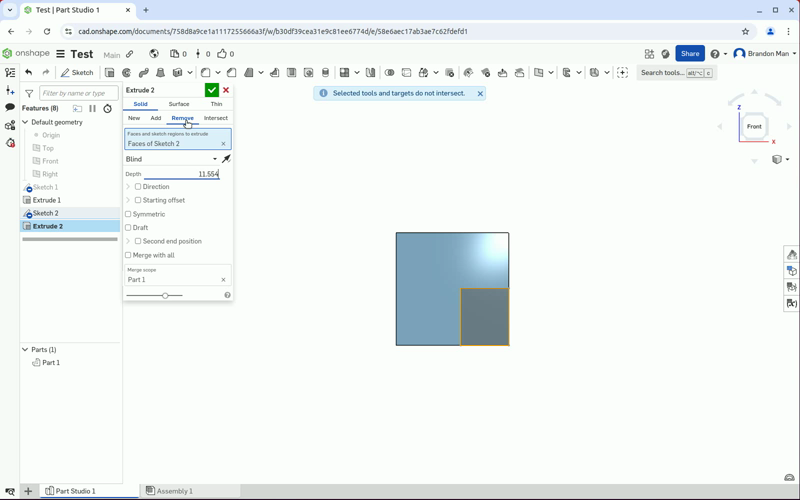
key(tab, 6)
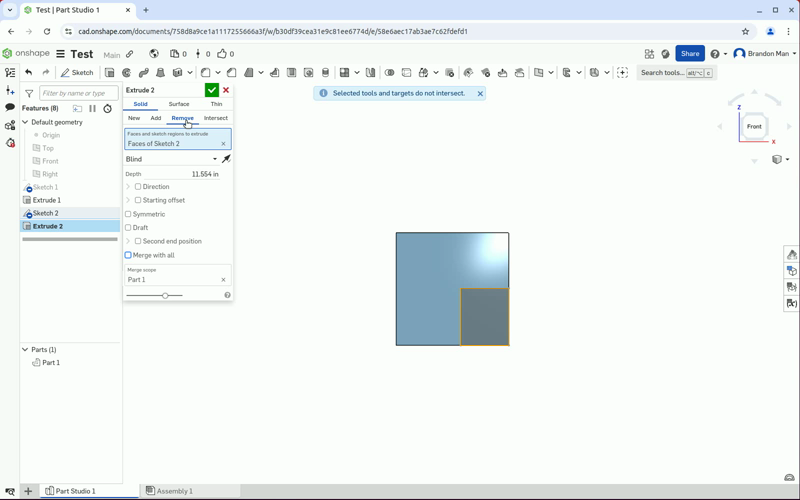
key(space)
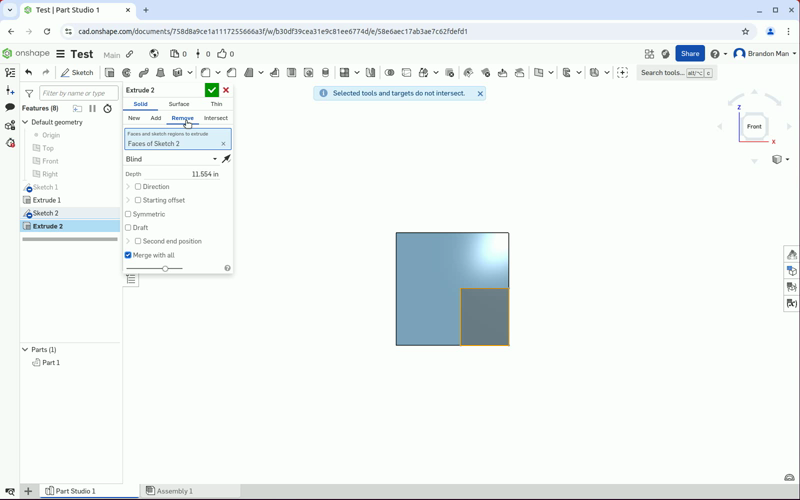
key(enter)
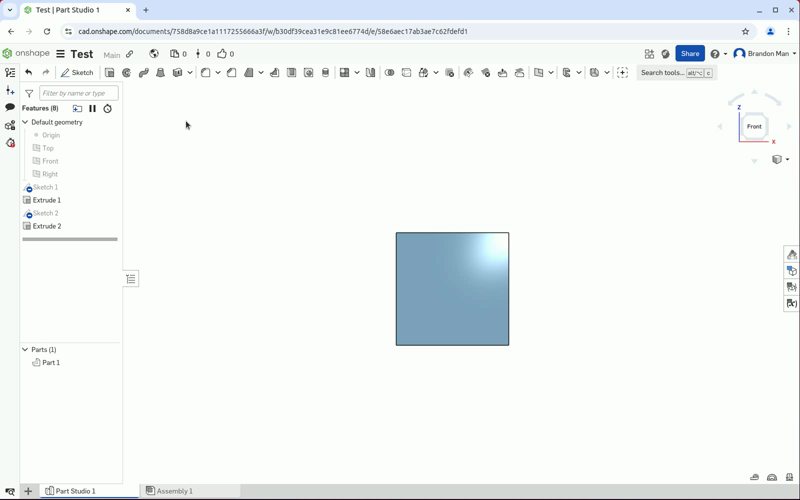
key(shift+h)
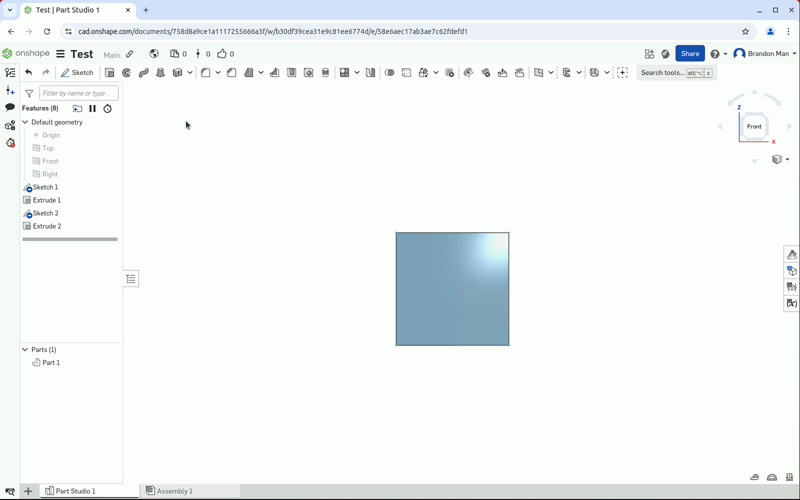
key(shift+h)
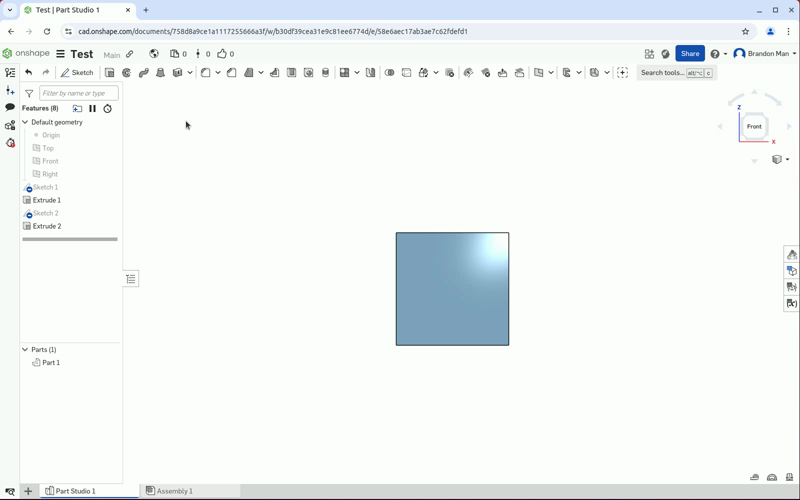
mouse_move(73, 189)
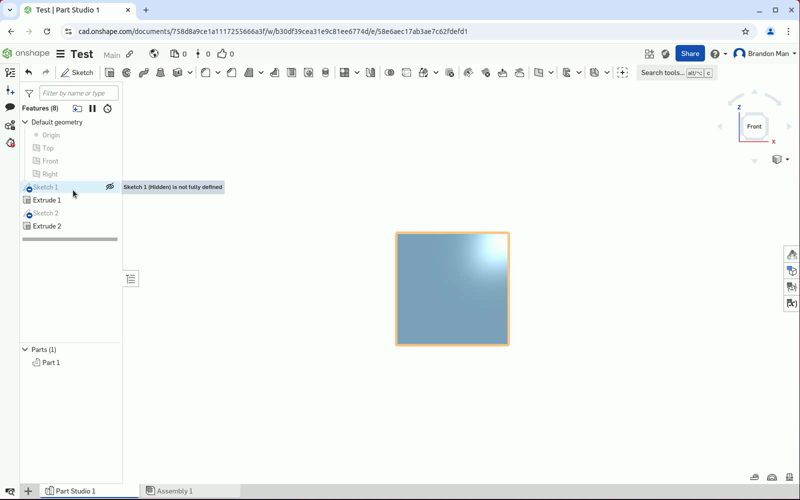
click(73, 189)
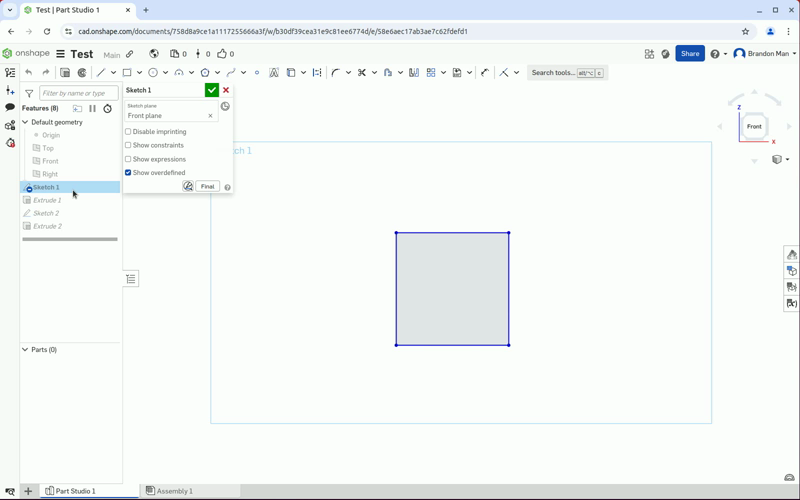
mouse_move(229, 92)
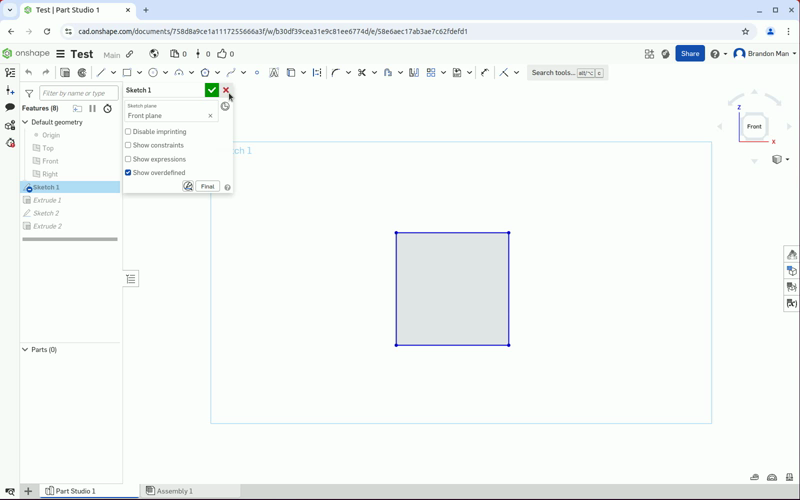
click(229, 92)
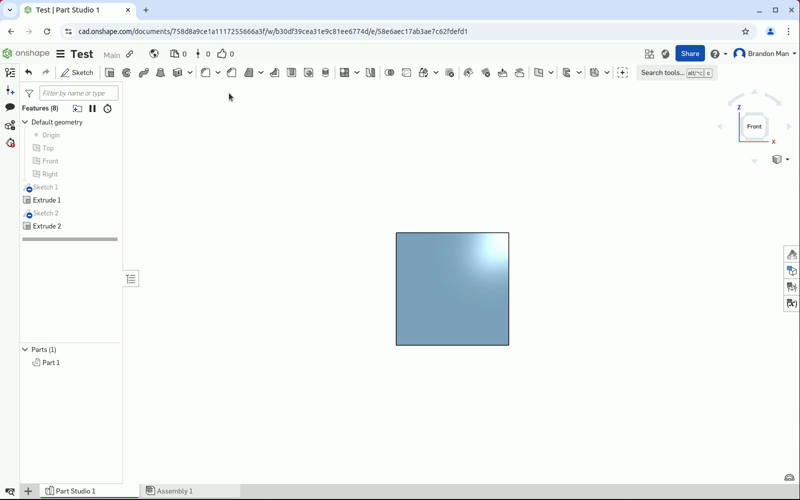
mouse_move(541, 75)
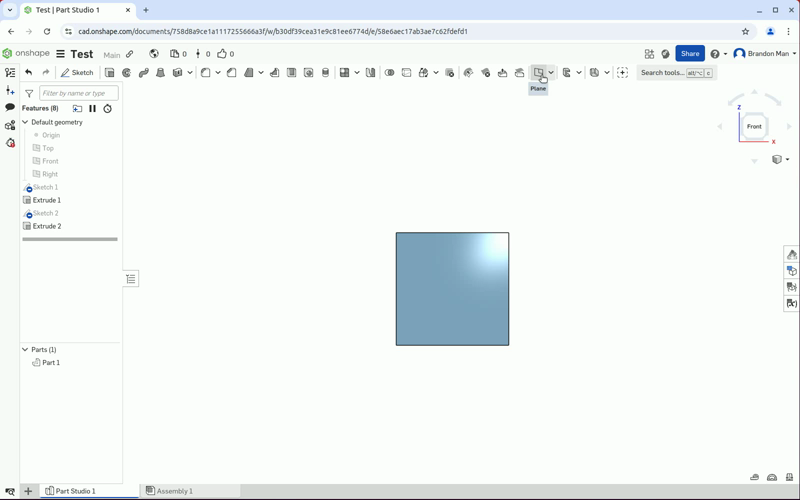
click(541, 75)
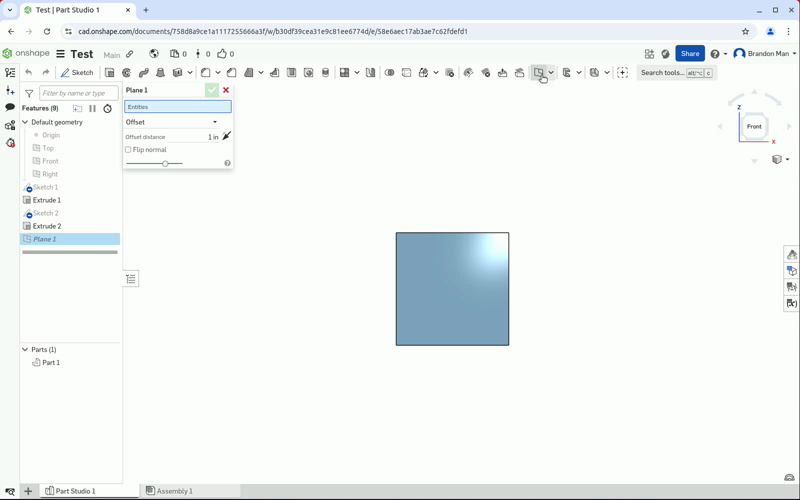
mouse_move(73, 163)
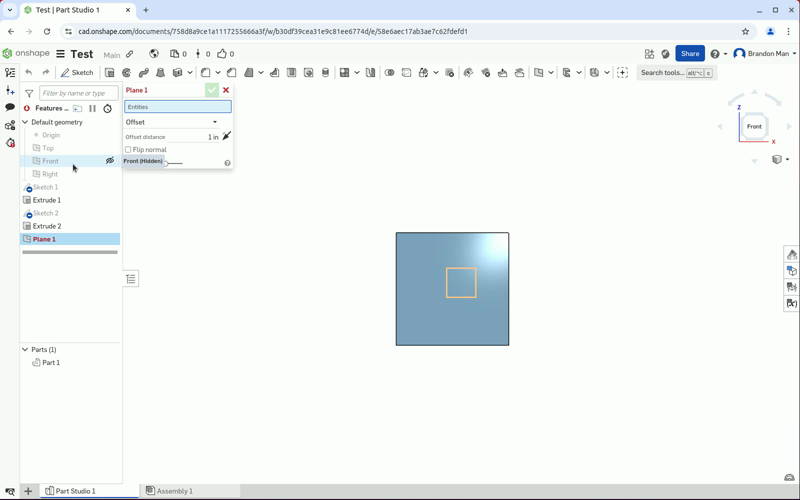
click(73, 163)
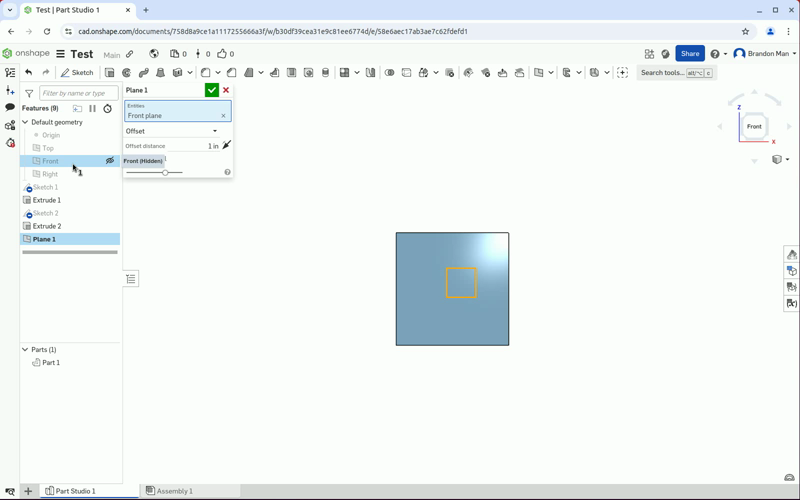
key(tab, 2)
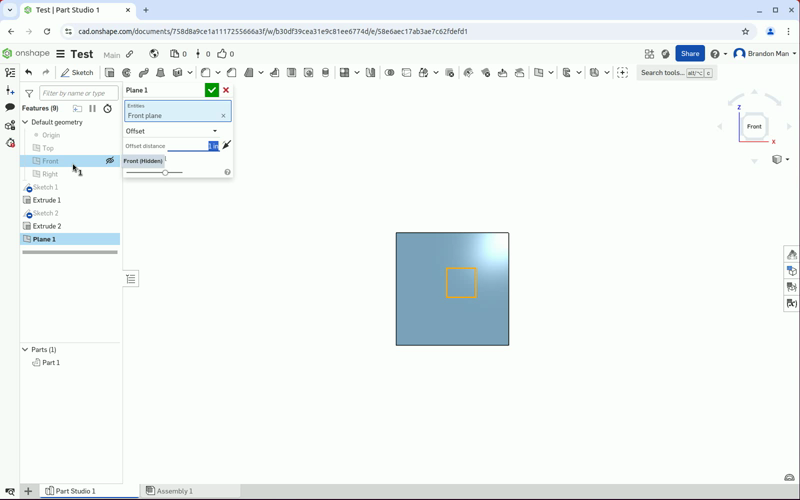
text(23.108)
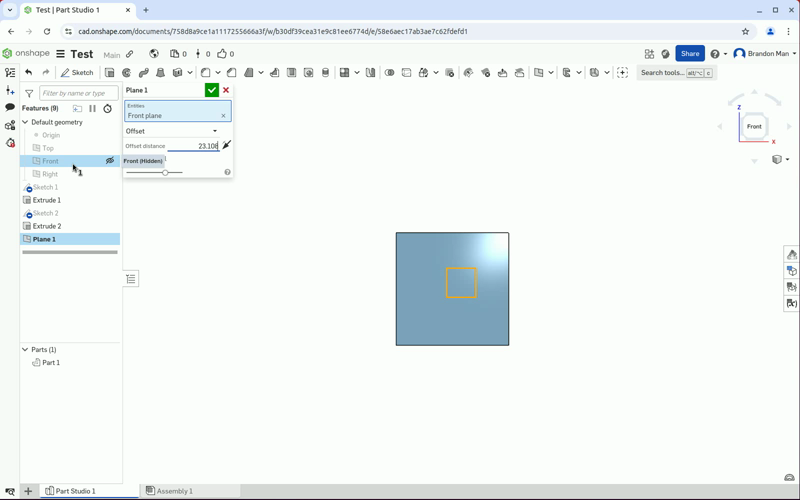
key(enter, 2)
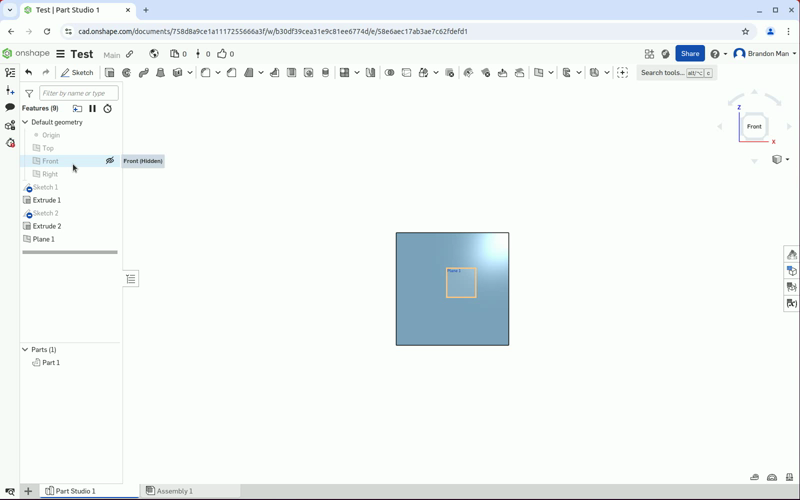
key(shift+s)
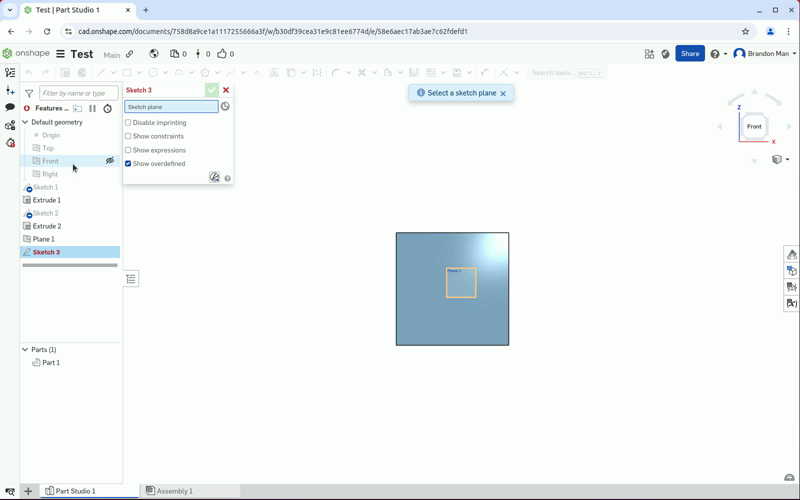
mouse_move(73, 241)
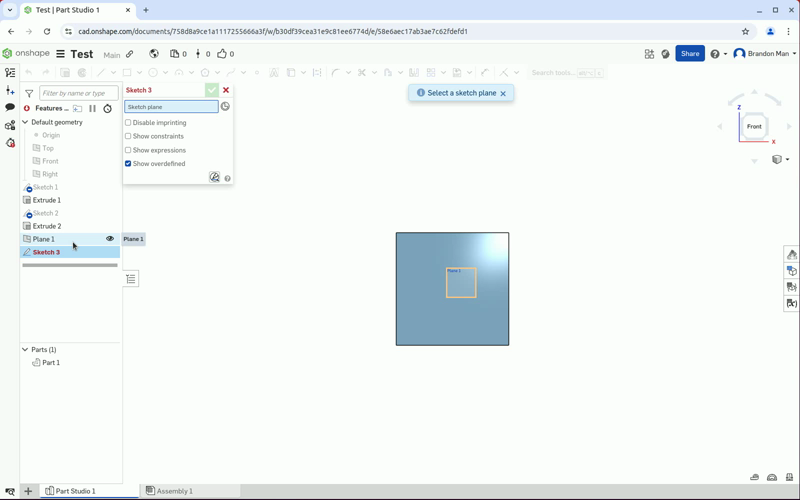
click(73, 241)
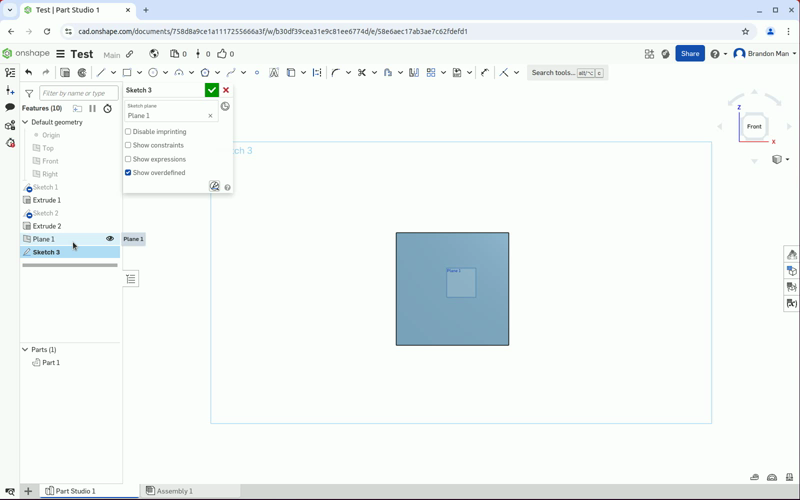
mouse_move(73, 352)
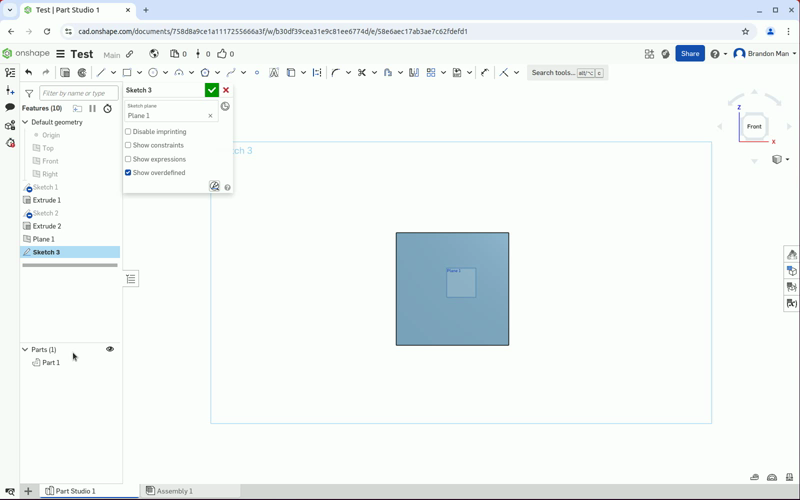
key(y)
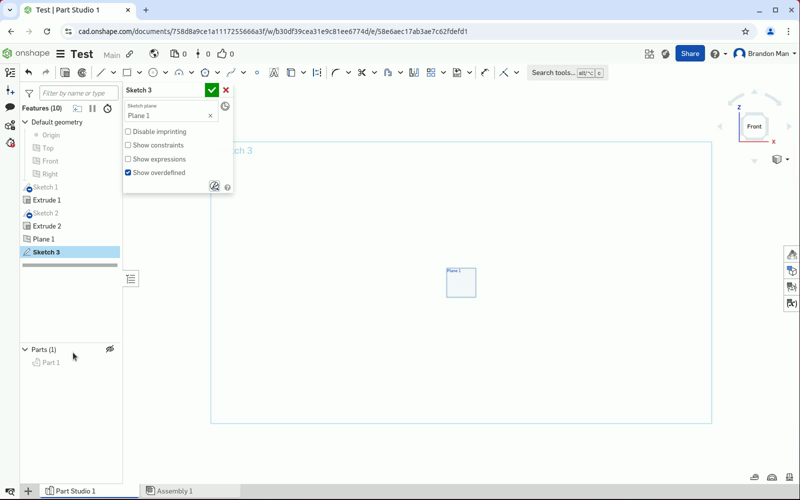
key(l)
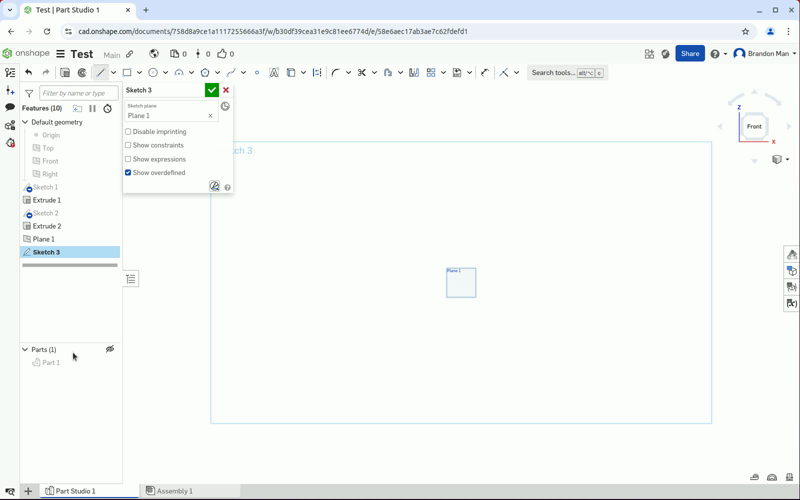
key_down(shift)
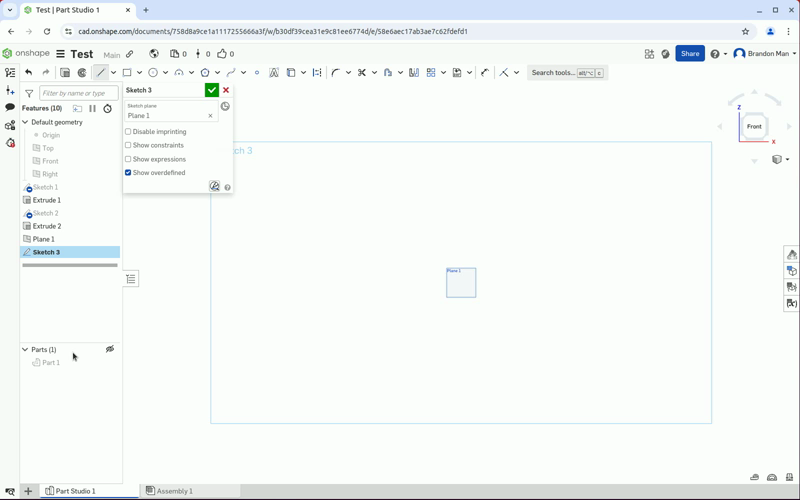
mouse_move(452, 345)
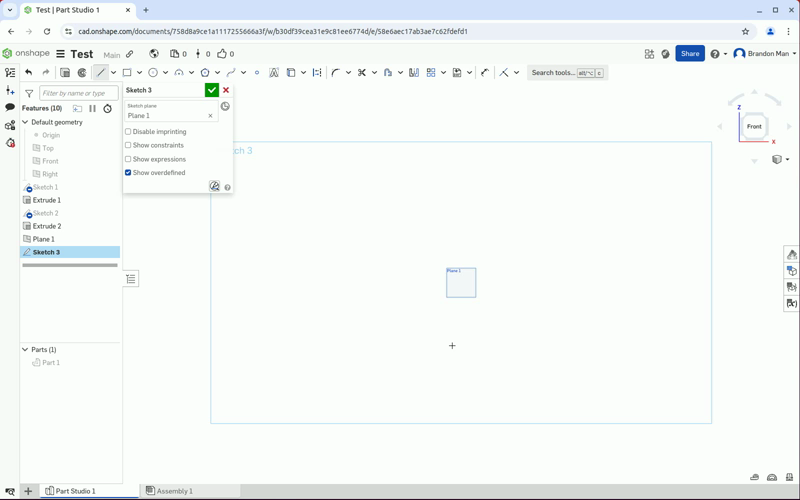
click(452, 345)
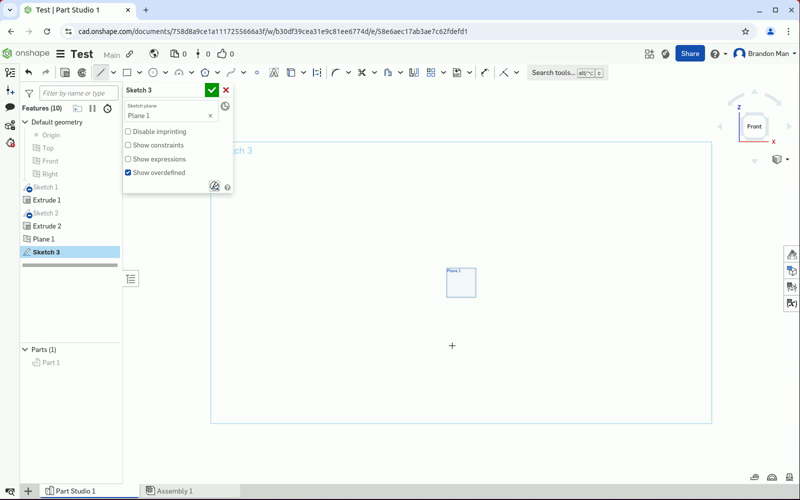
key_up(shift)
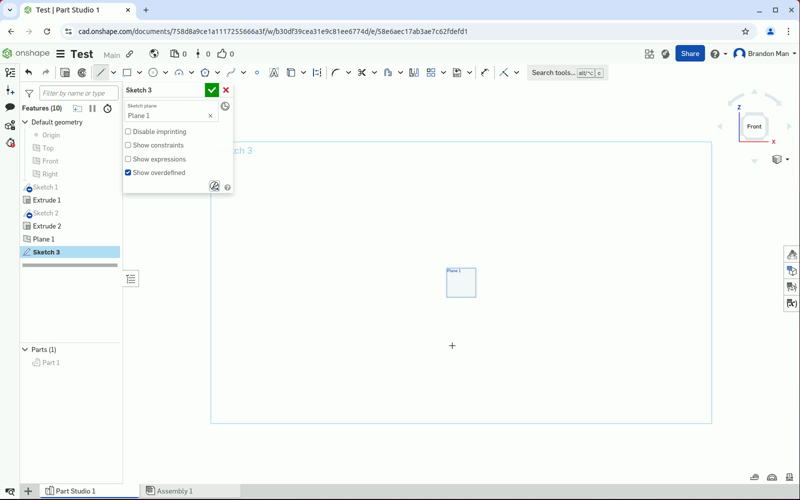
key_down(shift)
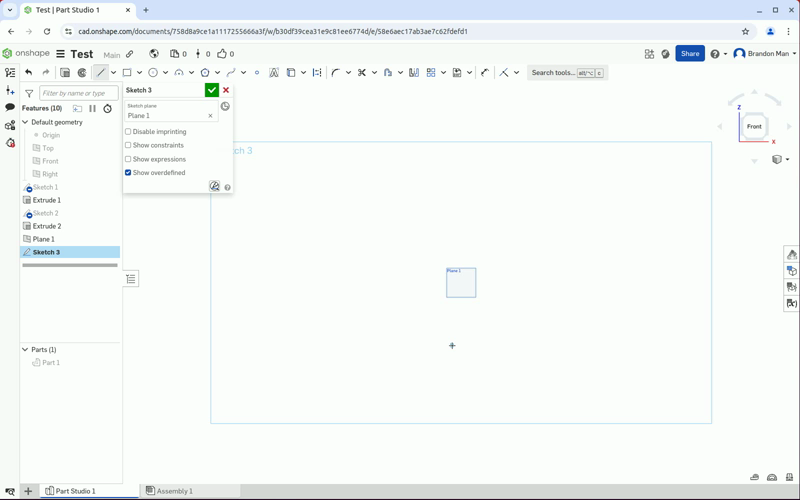
mouse_move(482, 345)
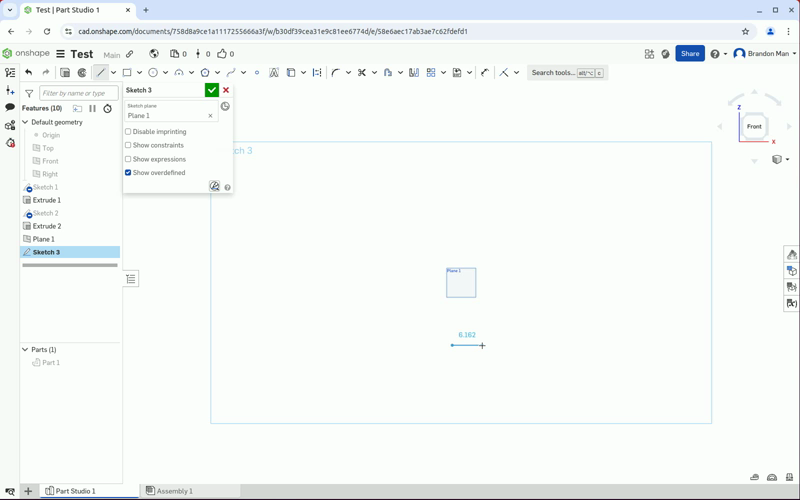
mouse_move(510, 345)
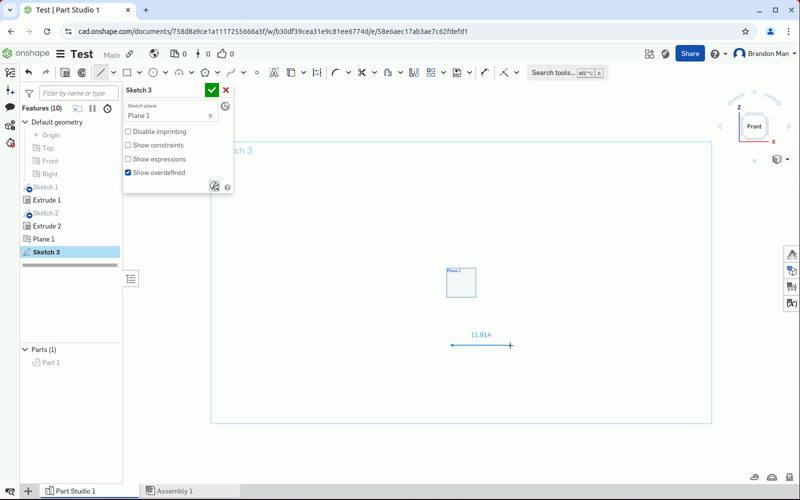
click(510, 345)
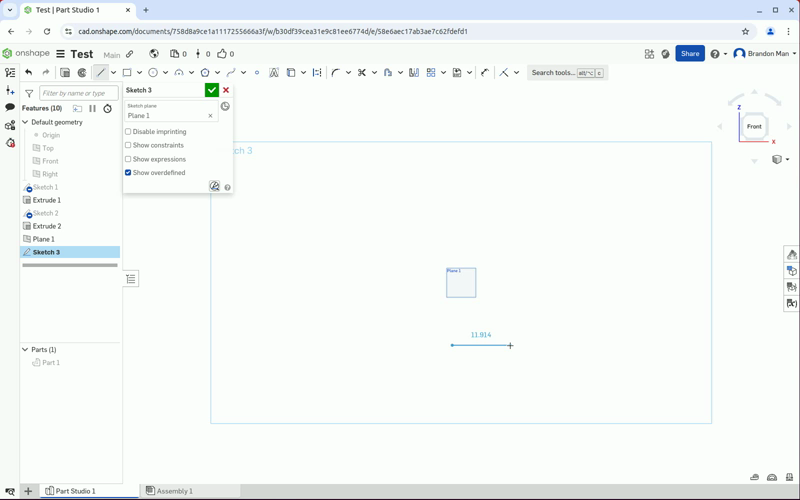
key_up(shift)
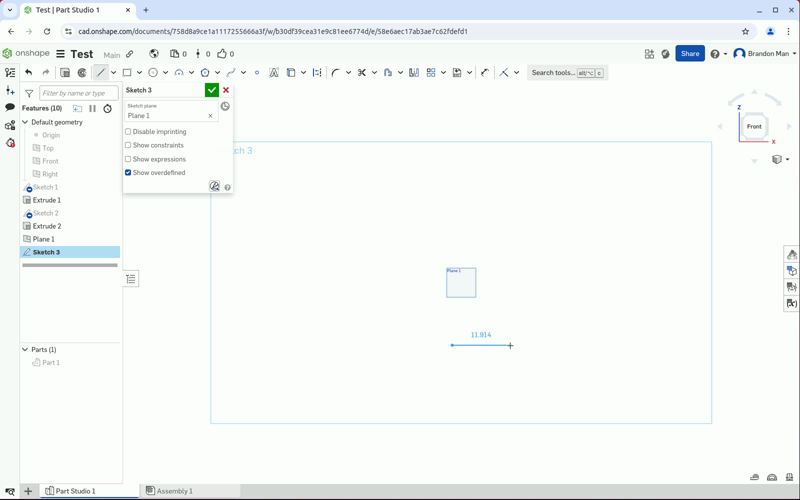
key_down(shift)
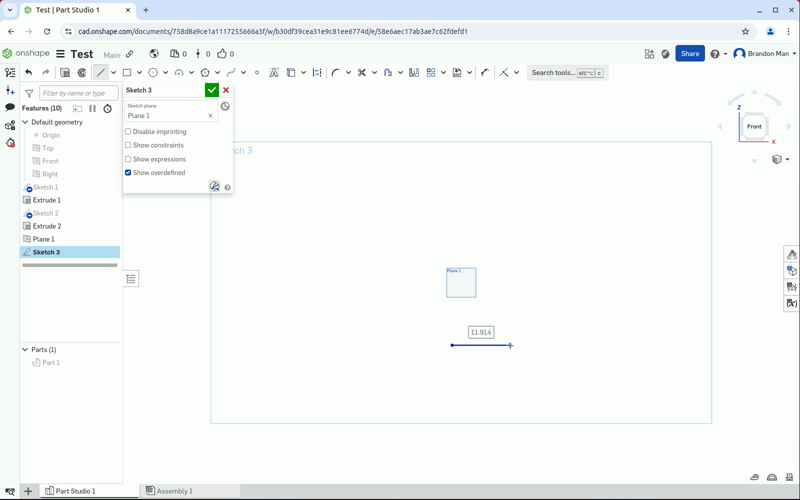
mouse_move(510, 282)
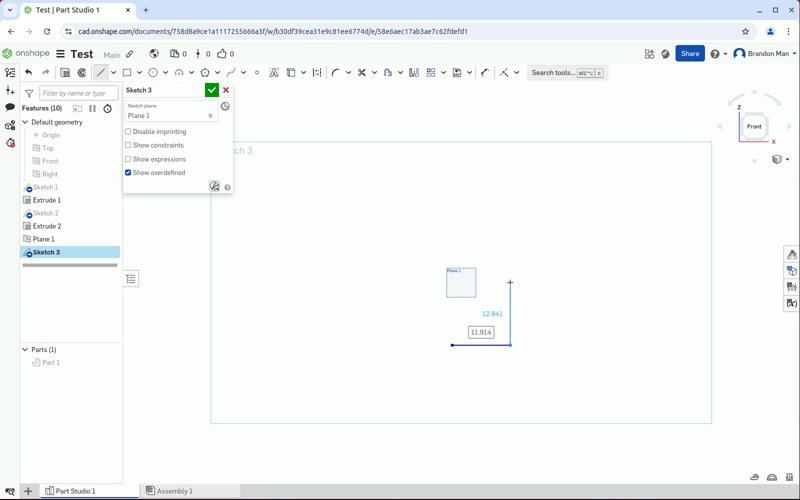
click(510, 282)
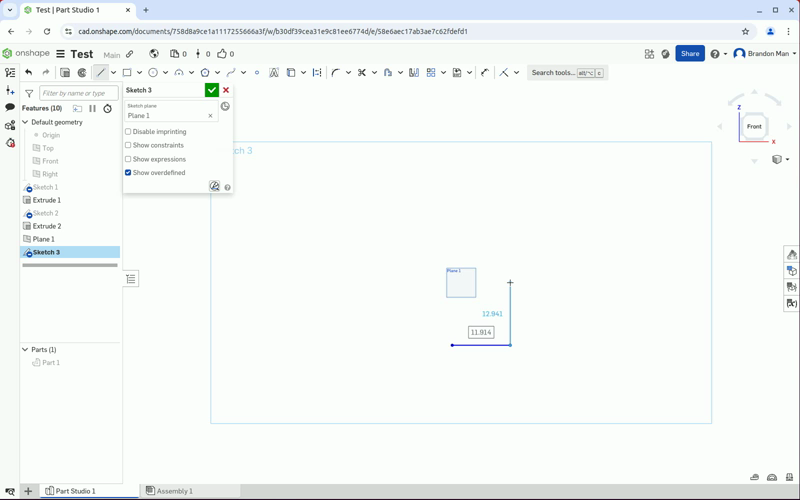
key_up(shift)
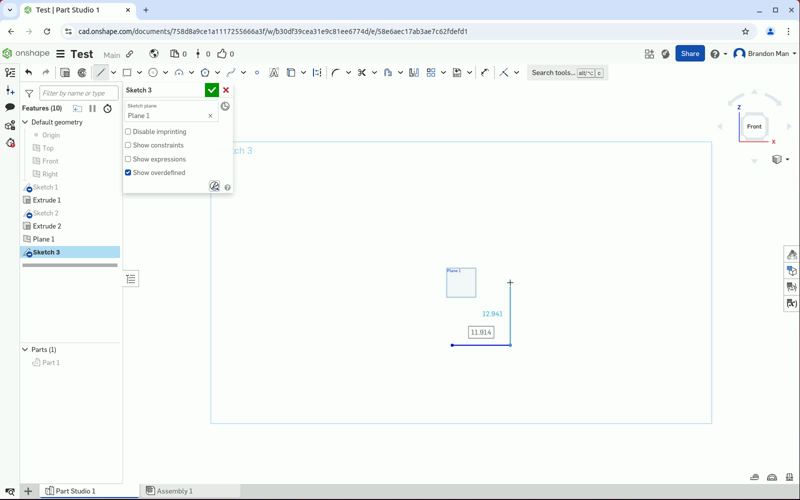
key_down(shift)
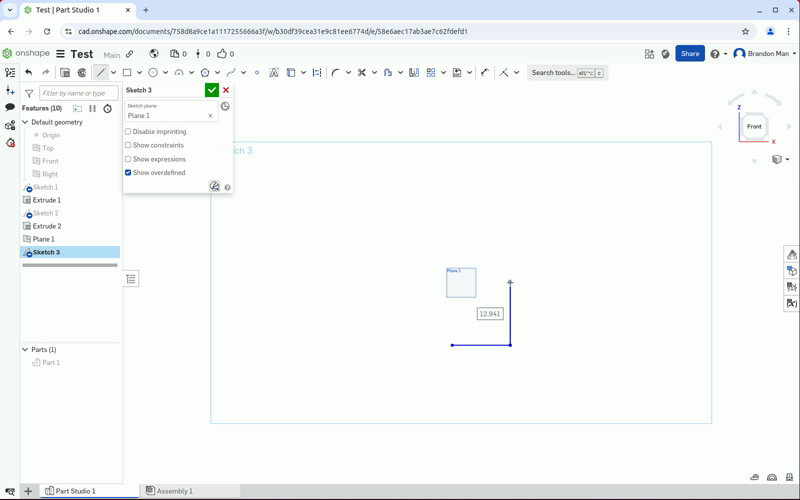
mouse_move(540, 282)
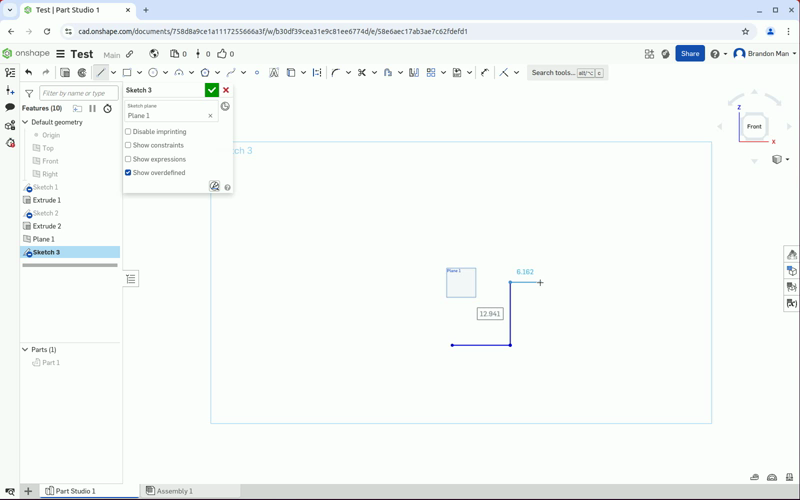
mouse_move(452, 282)
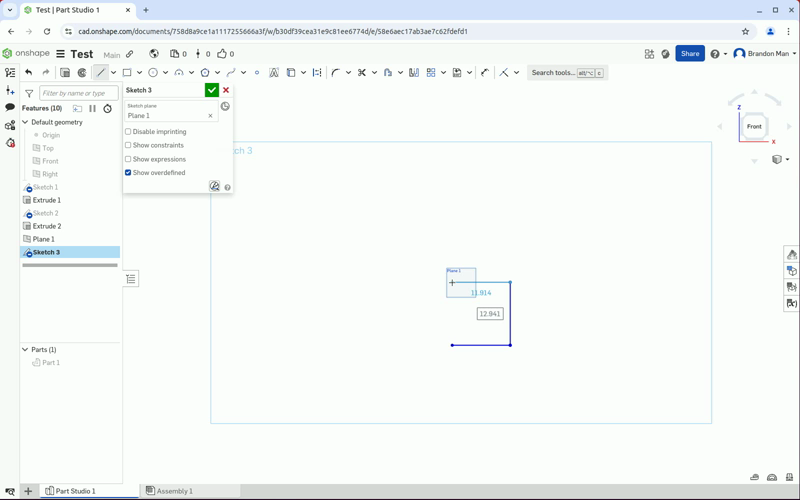
click(452, 282)
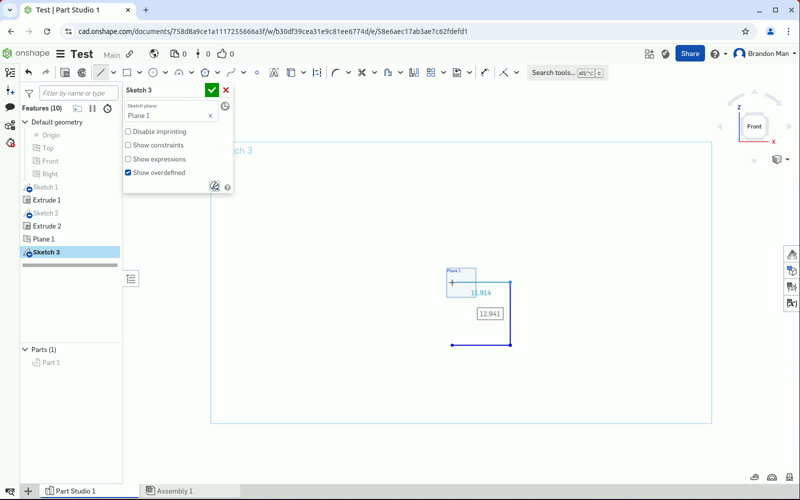
key_up(shift)
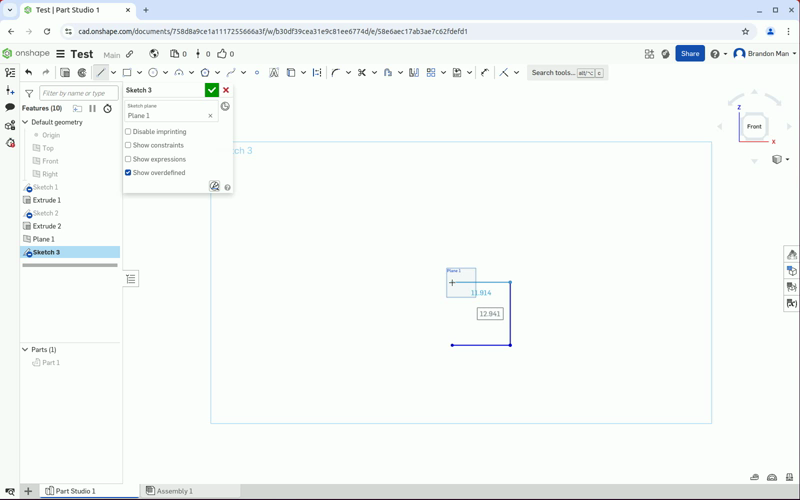
key_down(shift)
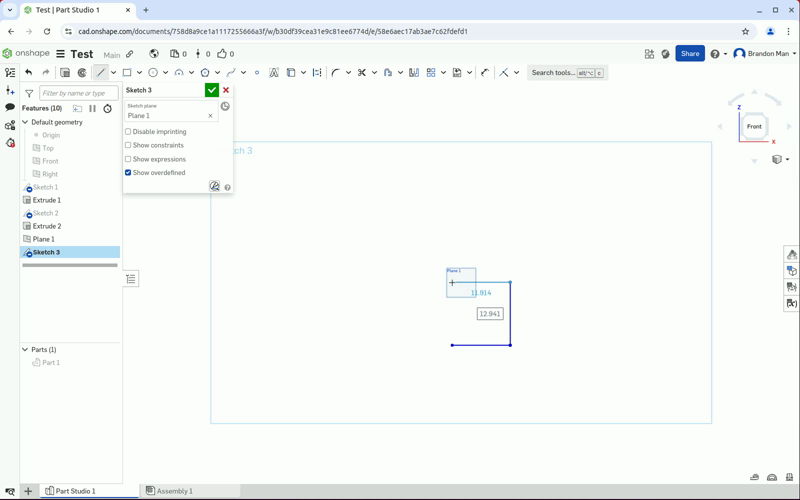
mouse_move(452, 345)
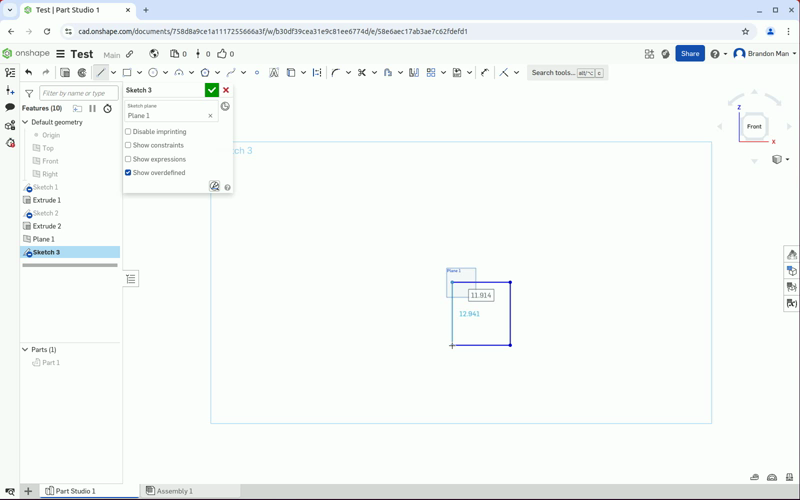
key_up(shift)
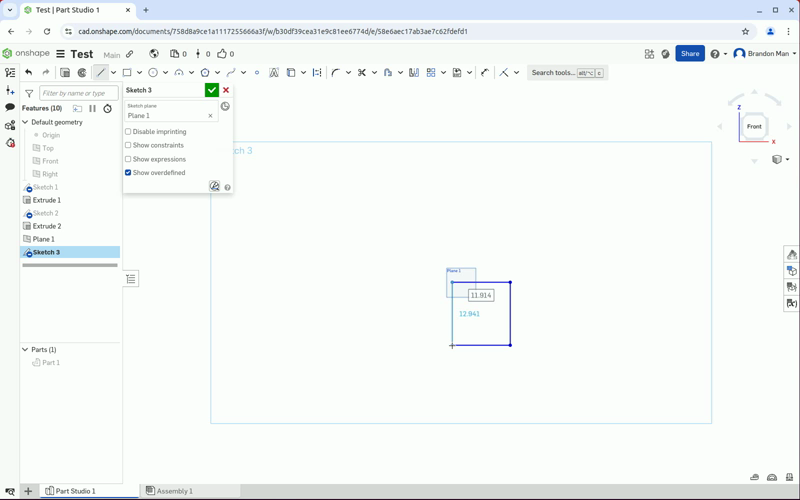
click(452, 345)
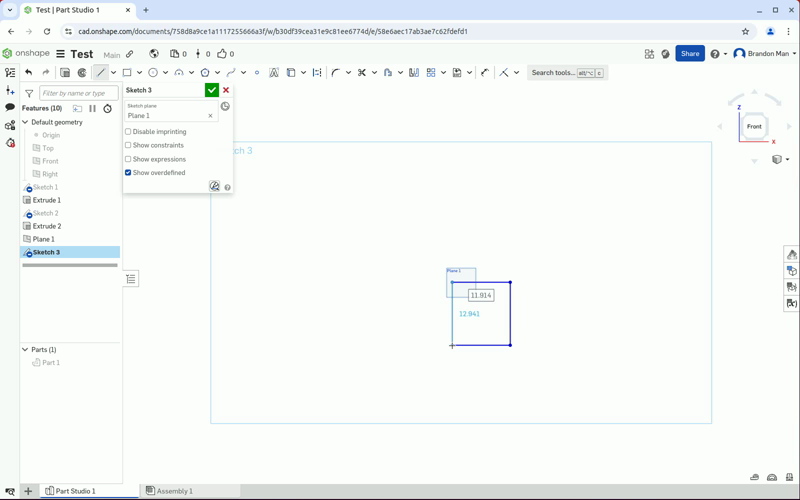
key(esc)
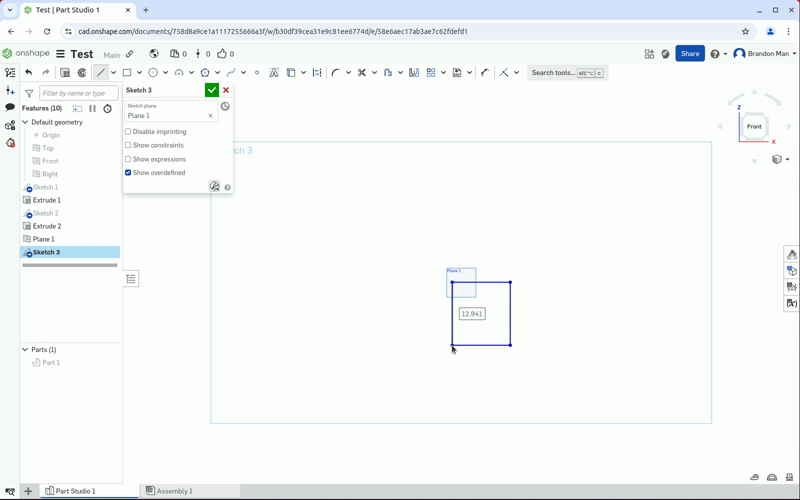
mouse_move(500, 310)
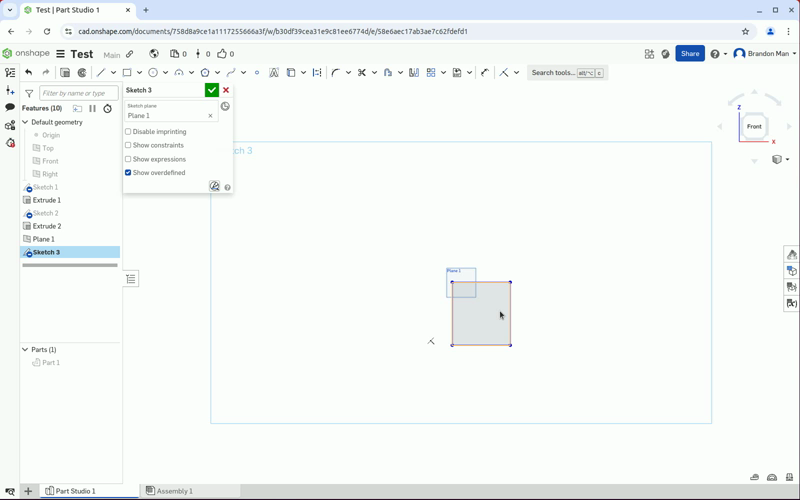
click(500, 310)
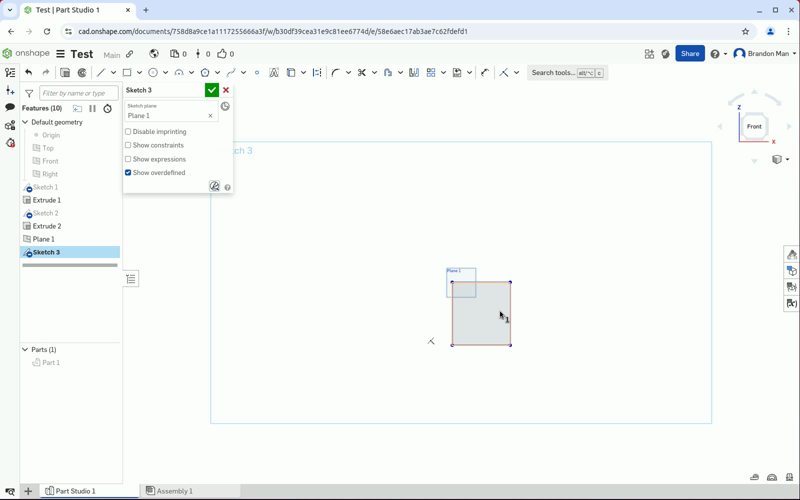
mouse_move(73, 352)
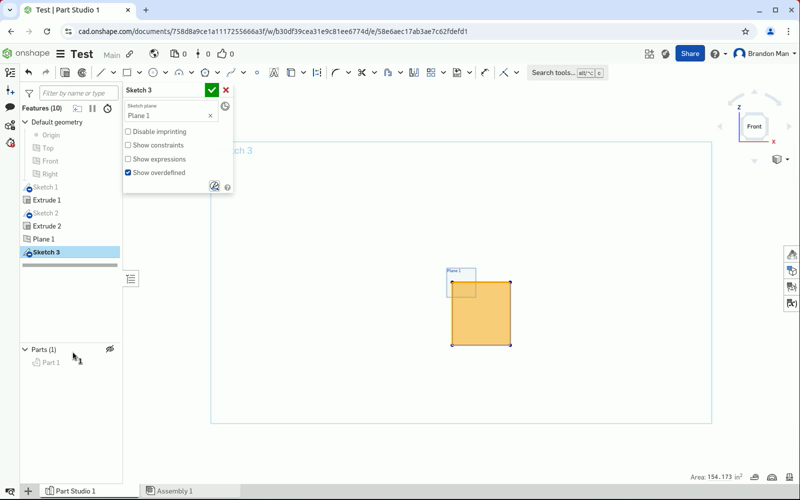
key(shift+y)
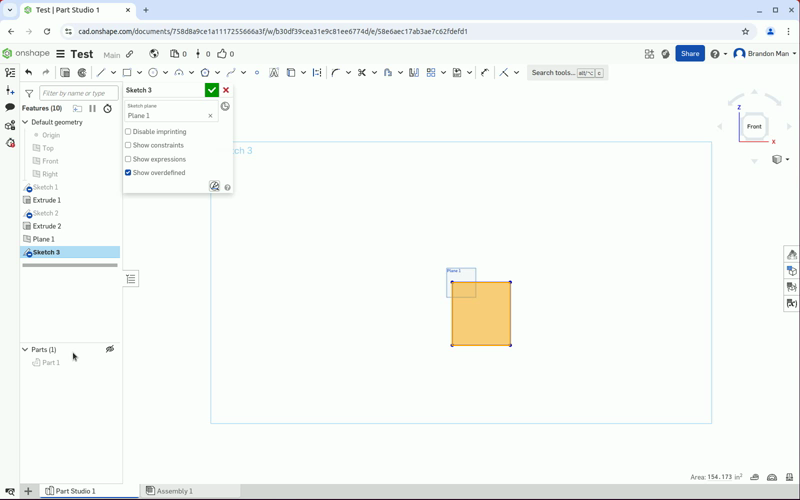
key(shift+e)
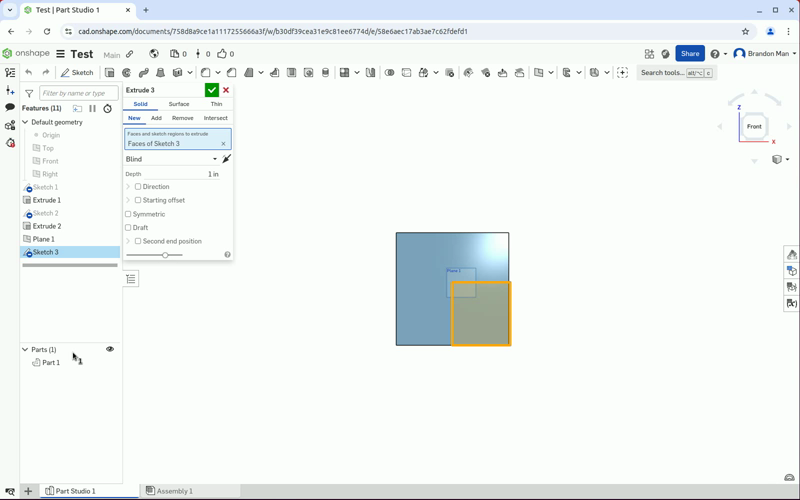
mouse_move(143, 106)
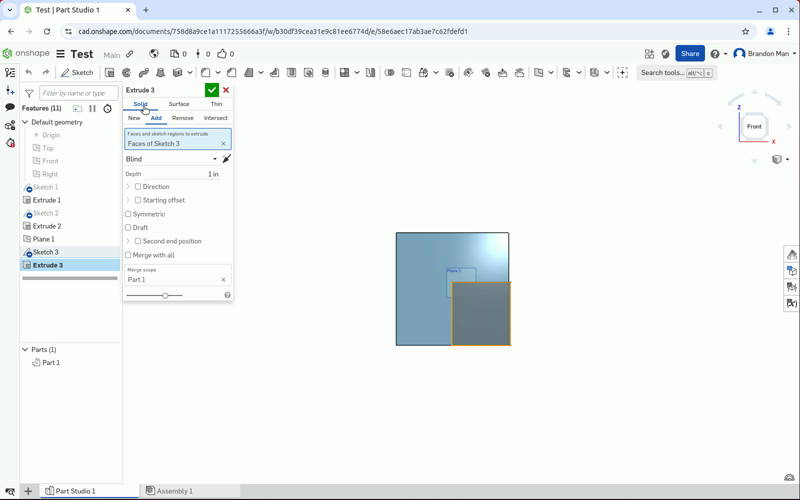
click(143, 106)
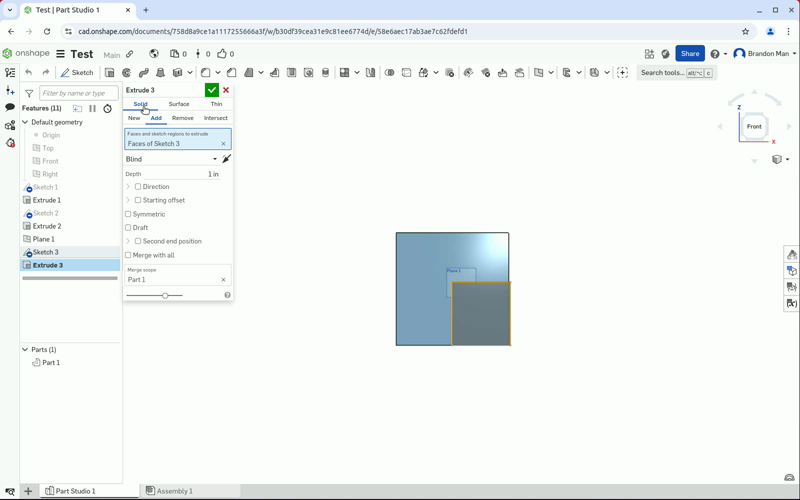
mouse_move(186, 120)
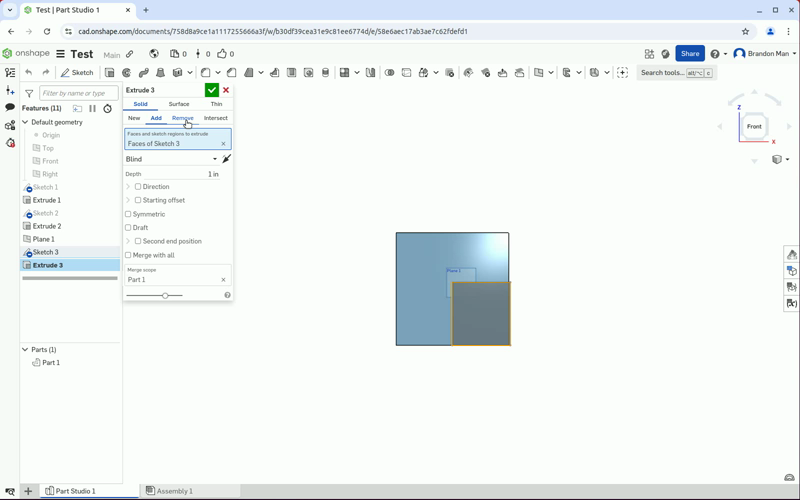
click(186, 120)
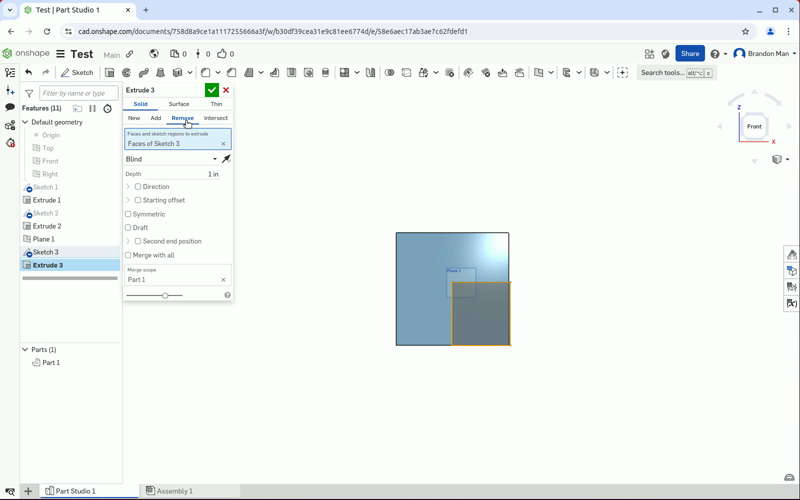
key(tab, 4)
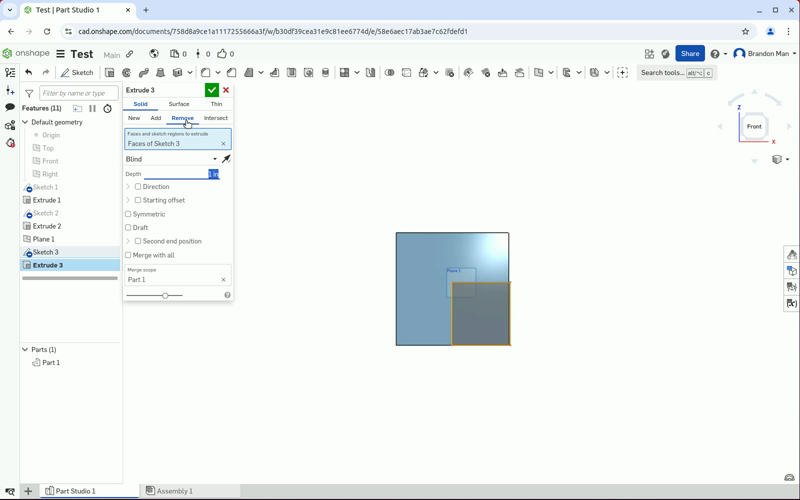
text(11.554)
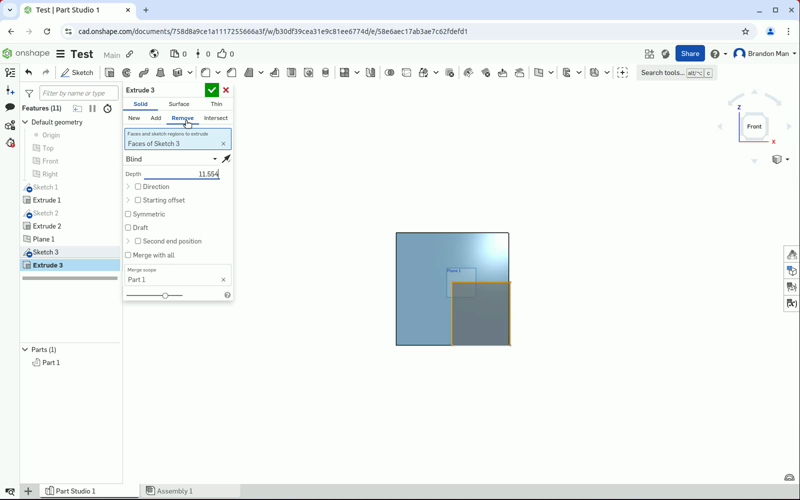
key(tab, 6)
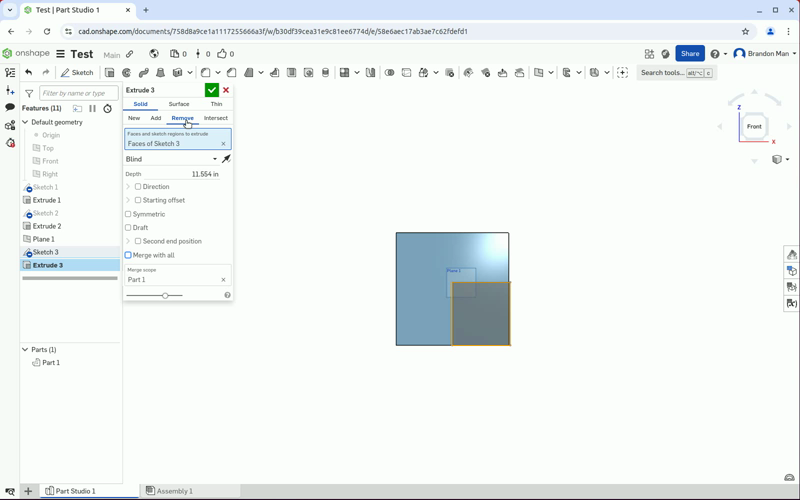
key(space)
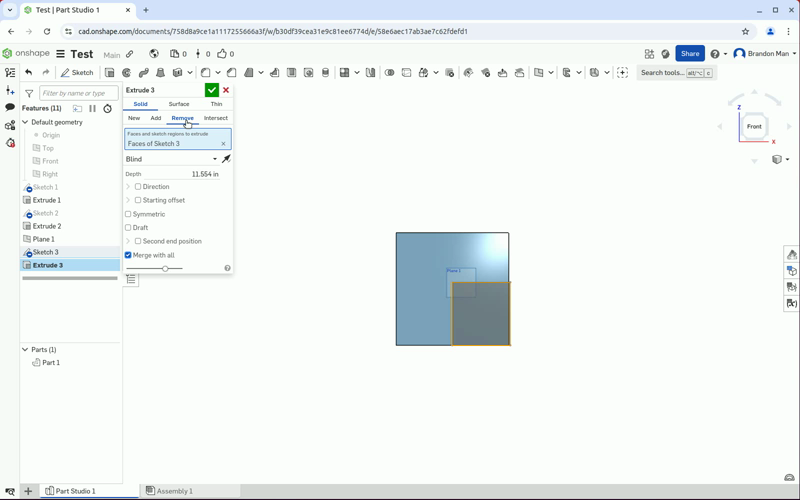
key(enter)
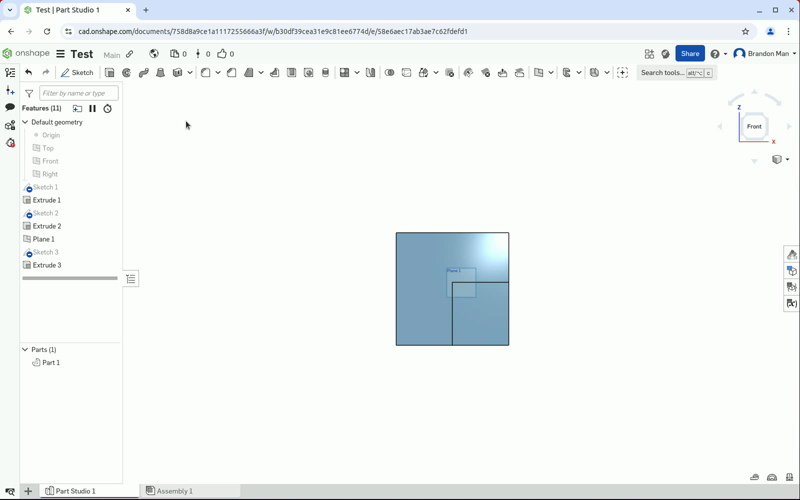
key(shift+h)
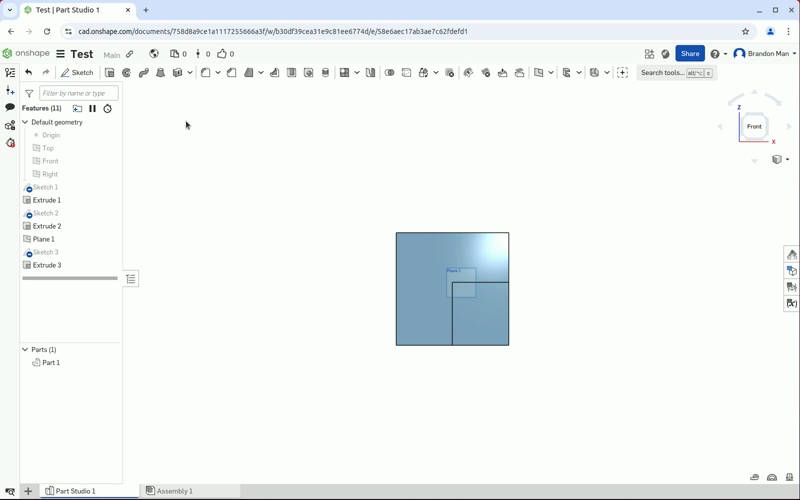
key(shift+h)
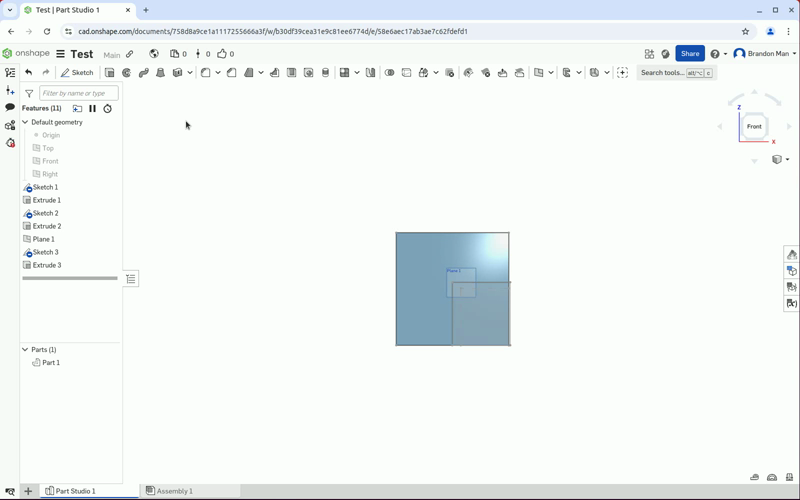
key(shift+7)
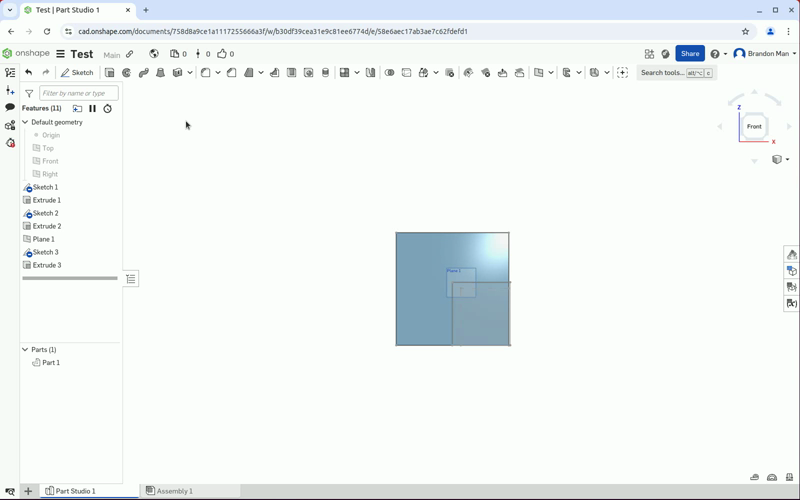
key(left, 2)
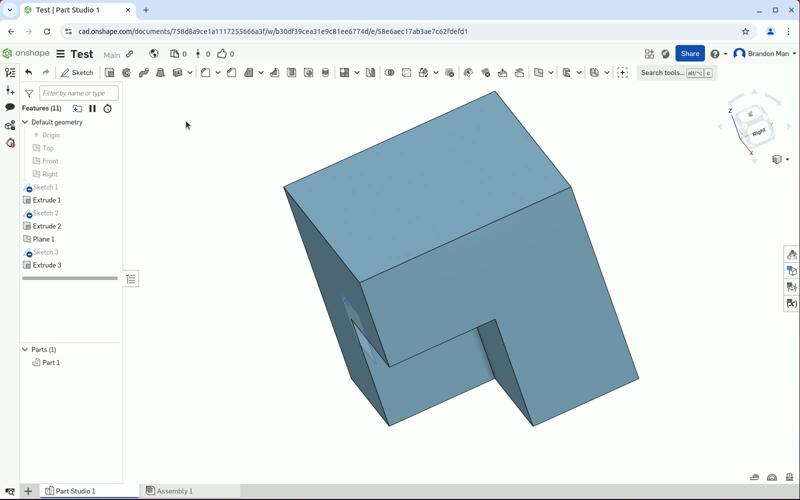
key(down, 2)
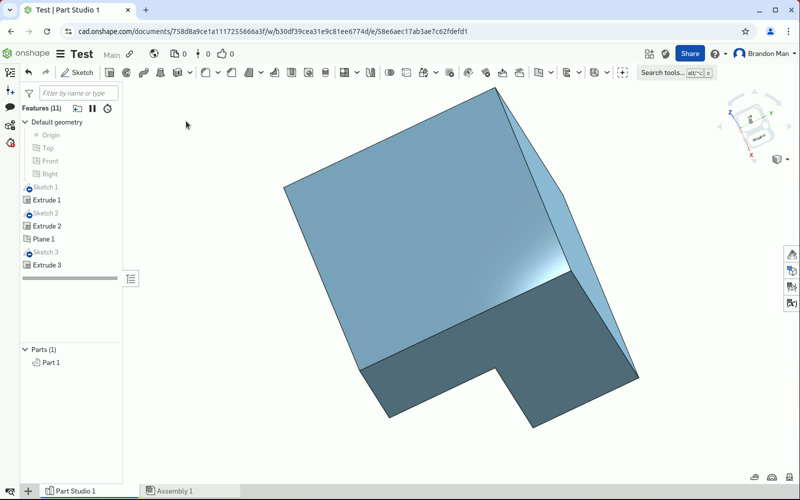
key(up, 2)
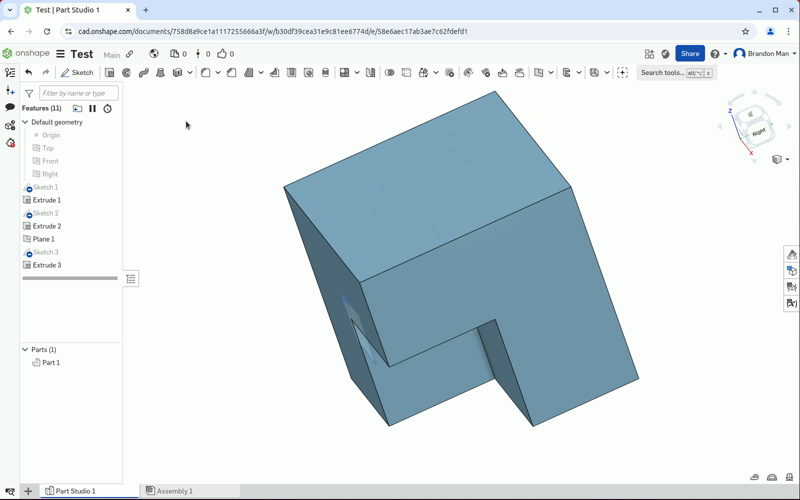
key(right, 2)
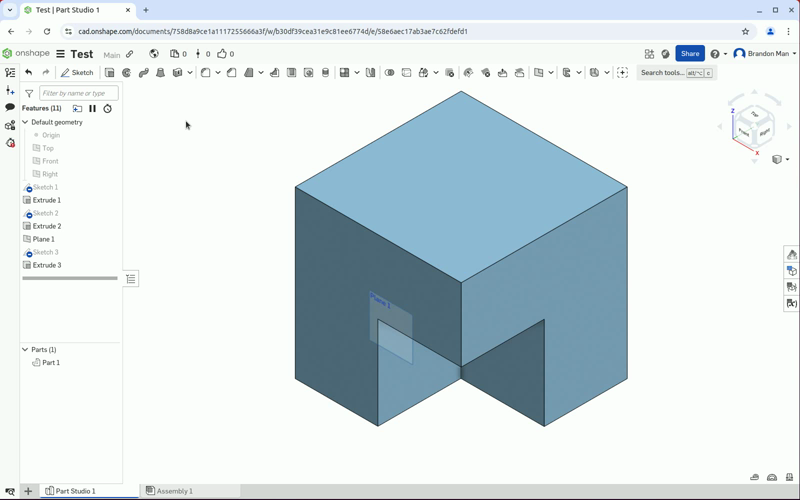
mouse_move(73, 189)
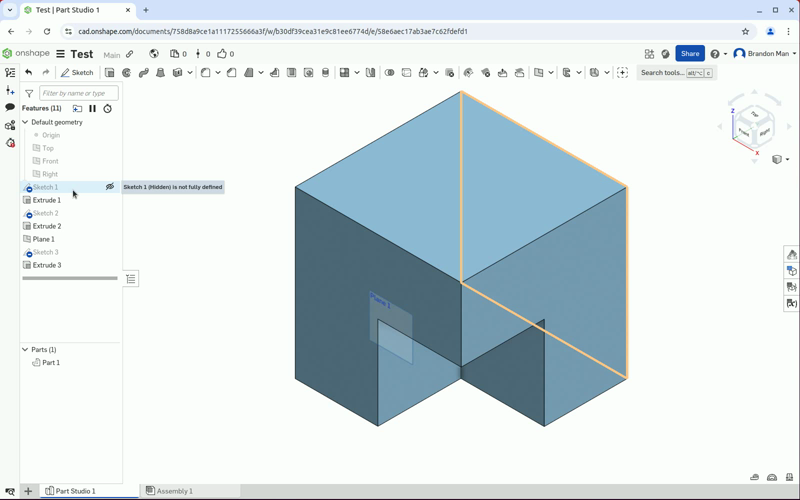
click(73, 189)